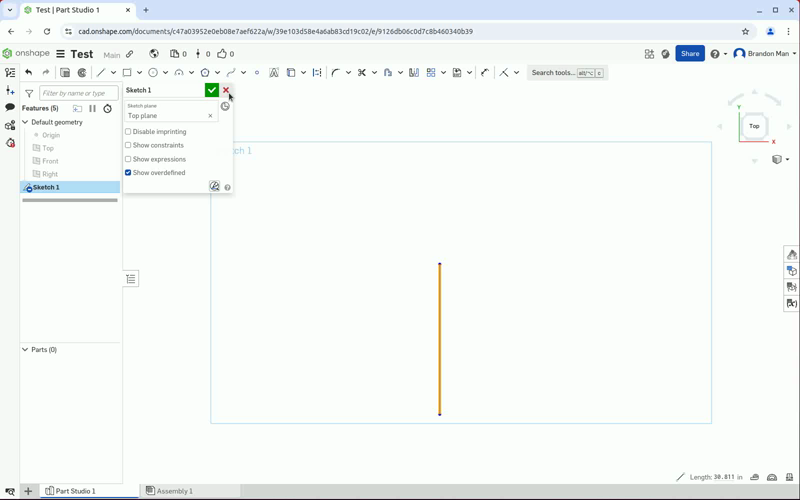
key(shift+h)
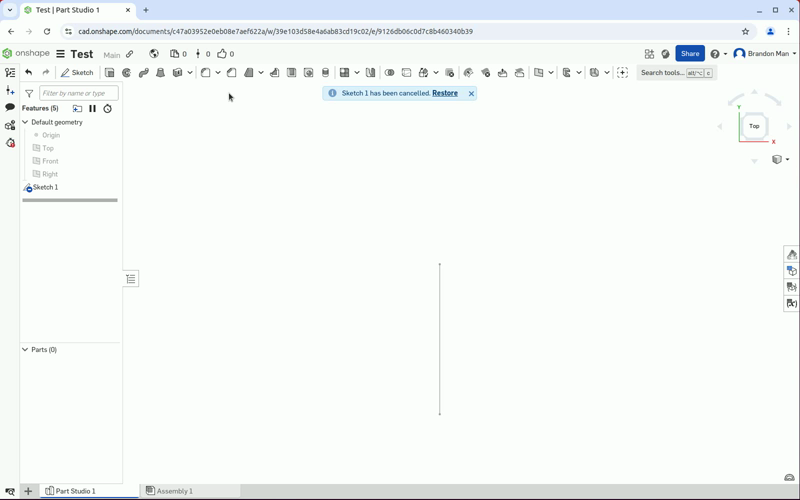
mouse_move(73, 352)
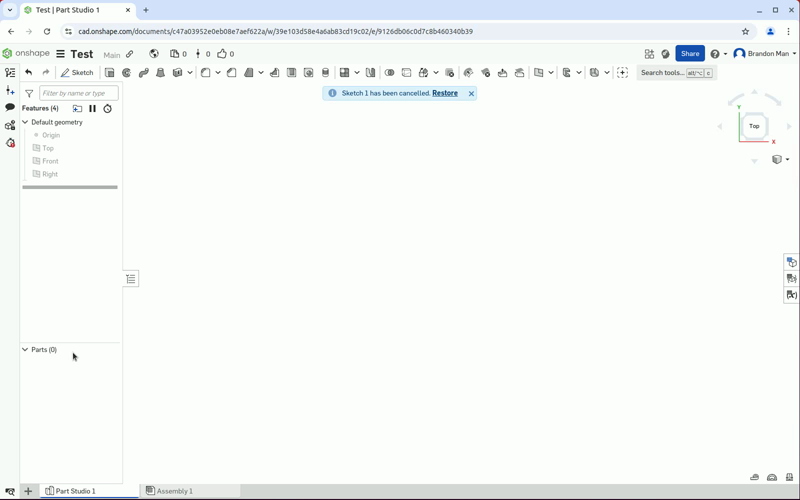
key(y)
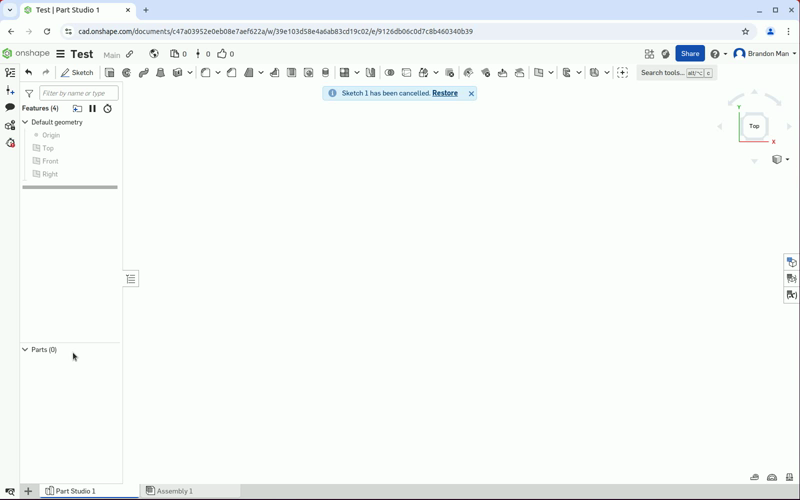
key(shift+p)
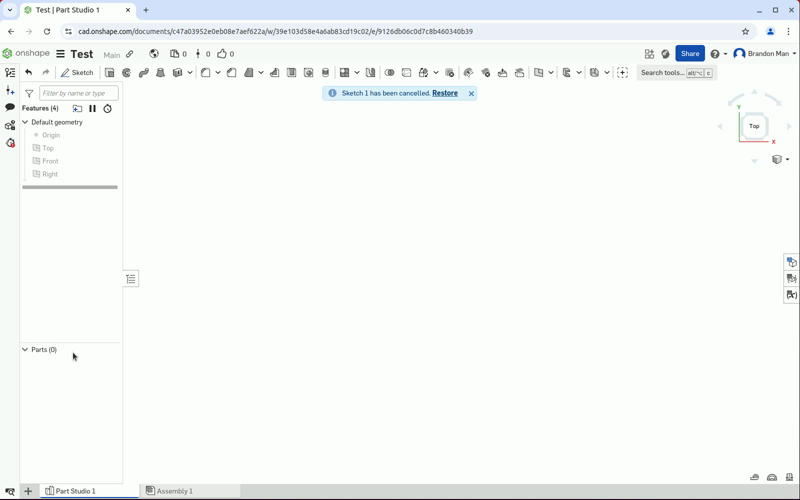
key(space)
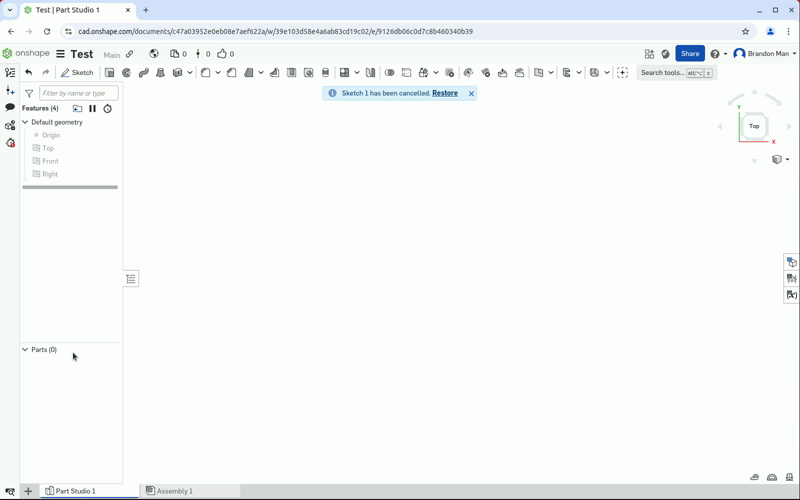
key_down(shift)
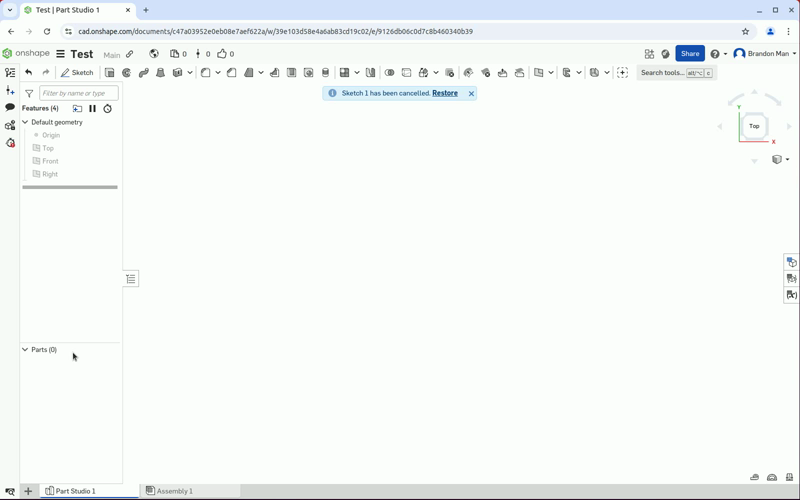
key(up)
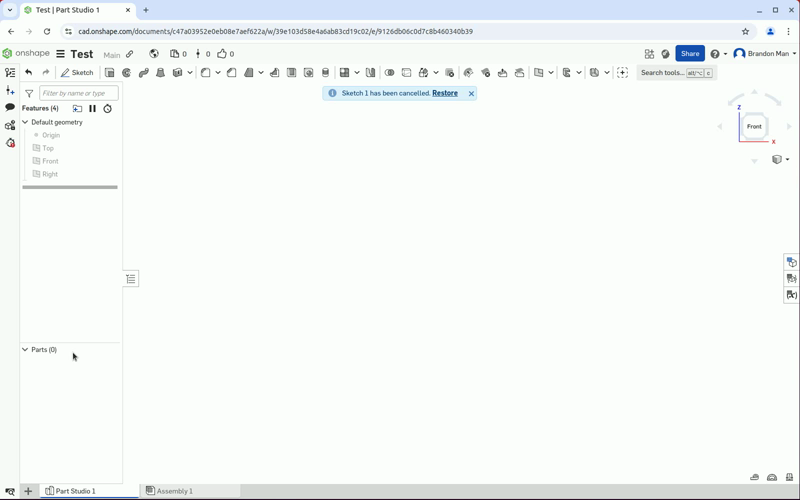
key_up(shift)
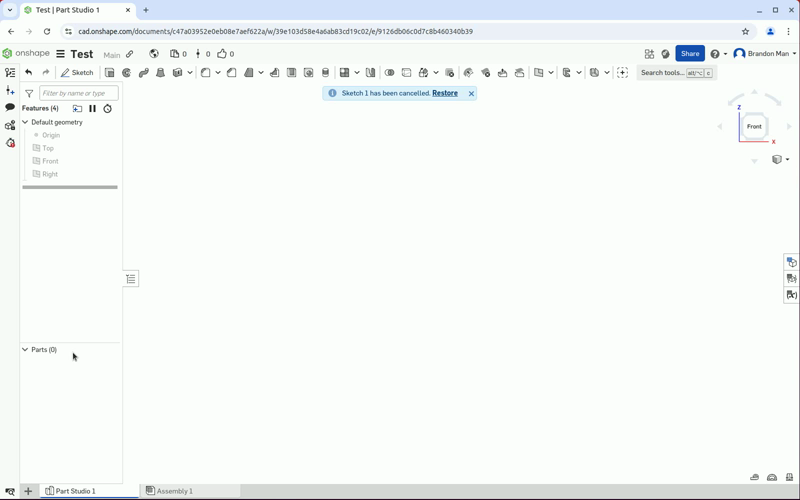
mouse_move(73, 352)
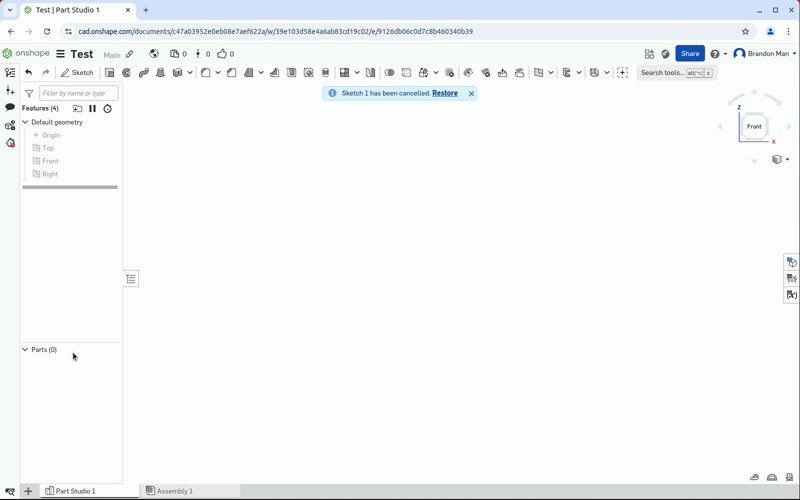
key(shift+y)
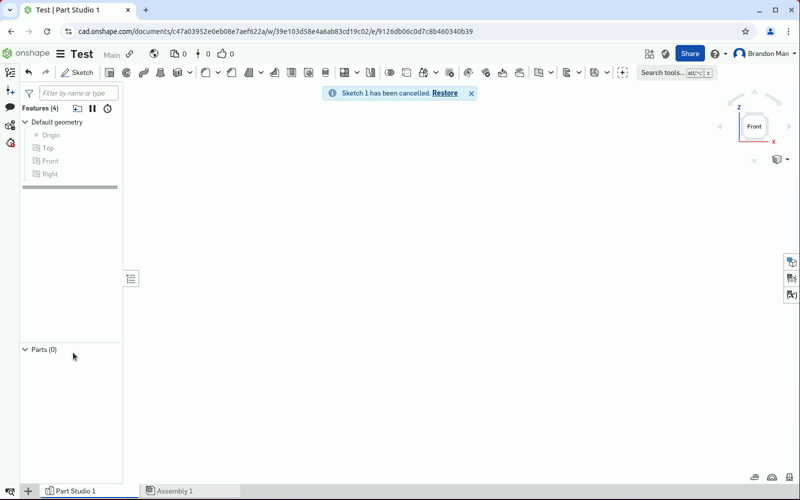
key(shift+s)
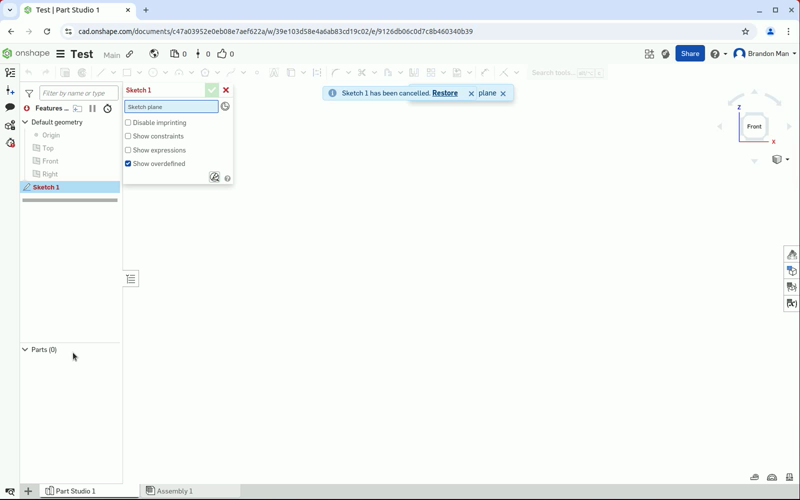
mouse_move(73, 163)
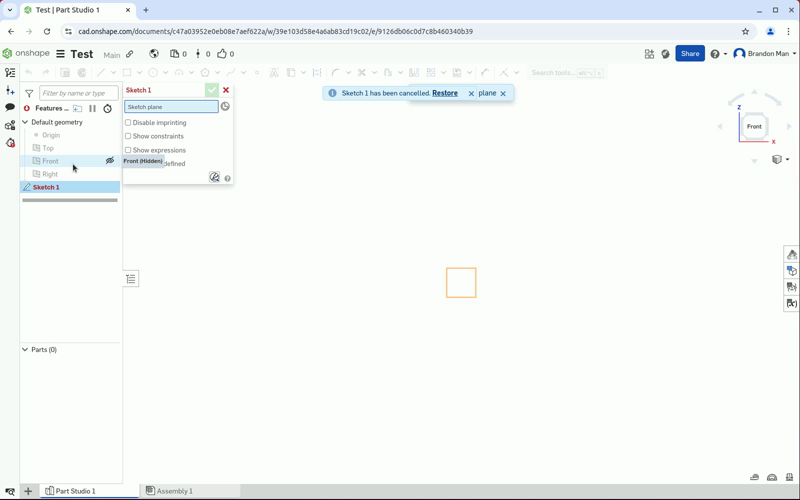
click(73, 163)
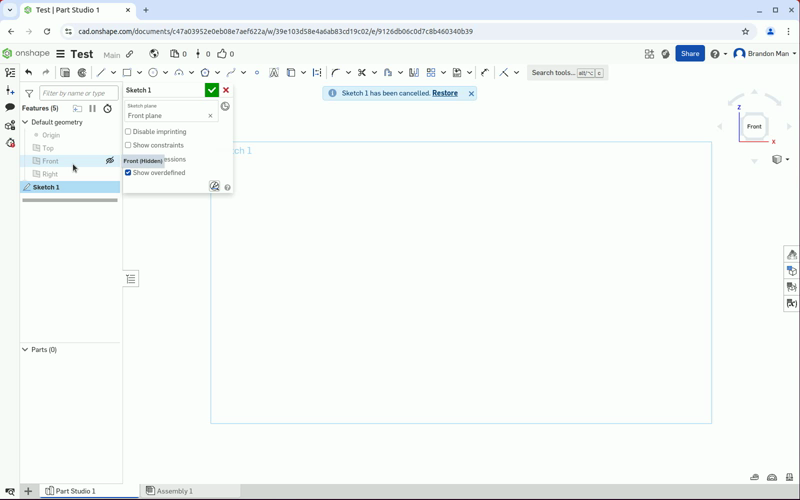
mouse_move(73, 352)
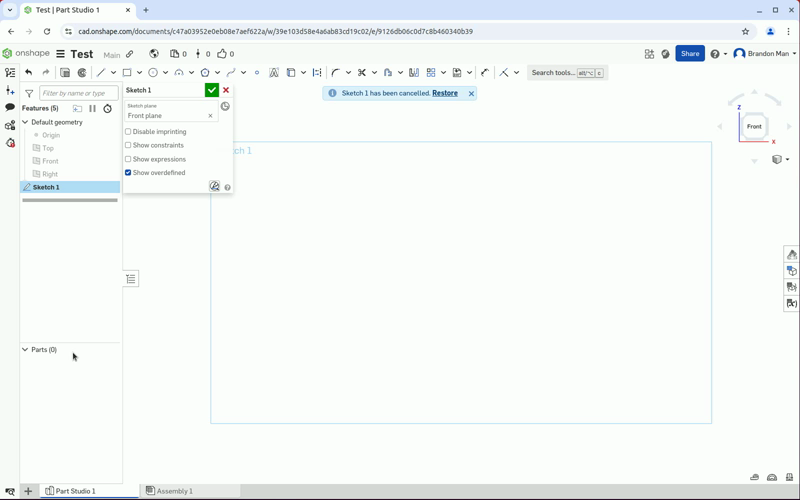
key(y)
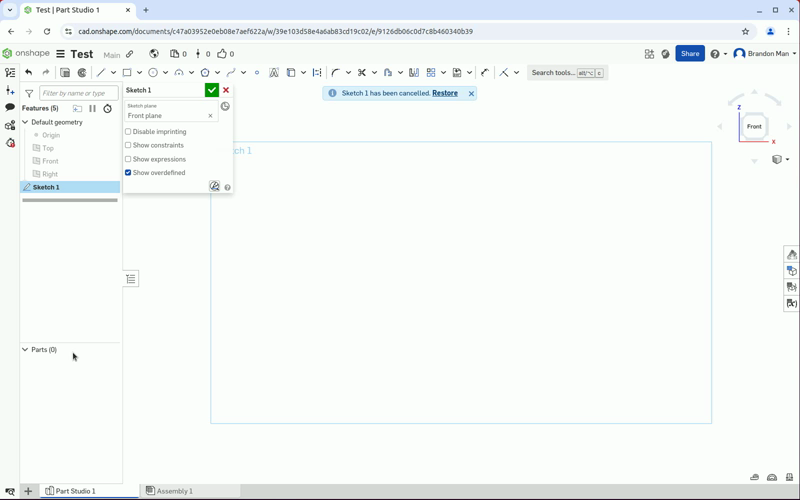
key(l)
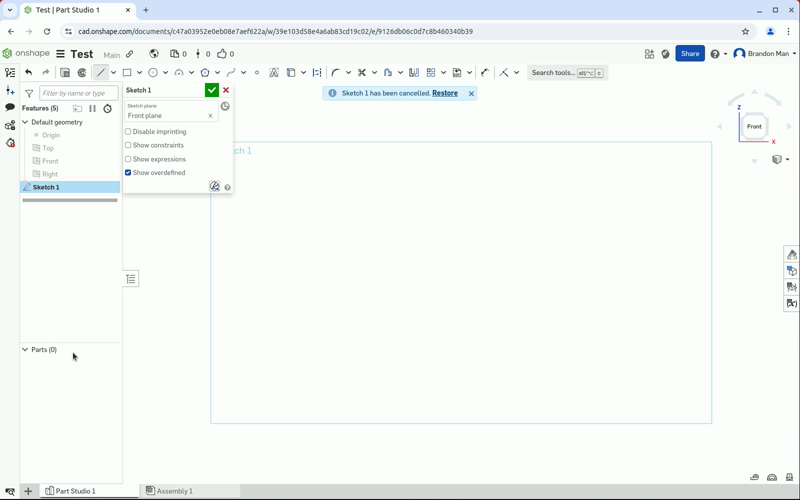
key_down(shift)
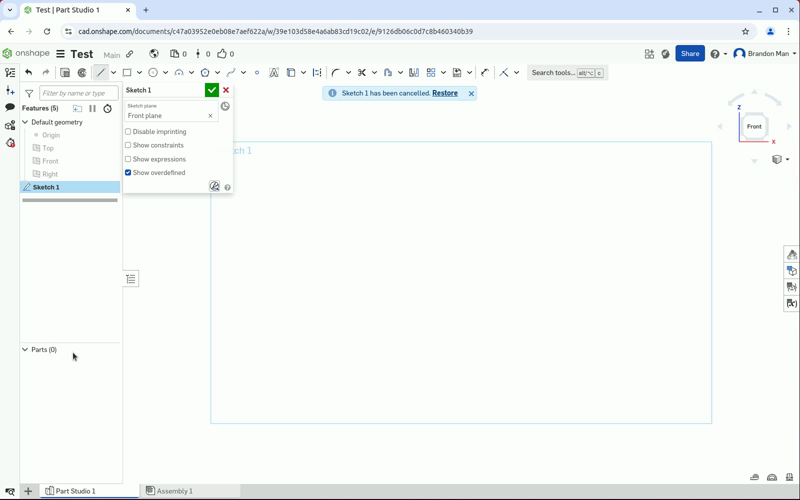
mouse_move(444, 274)
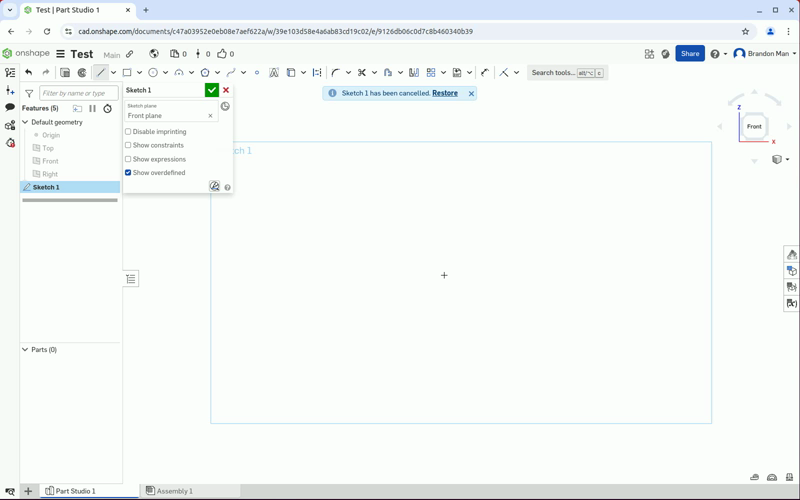
click(444, 274)
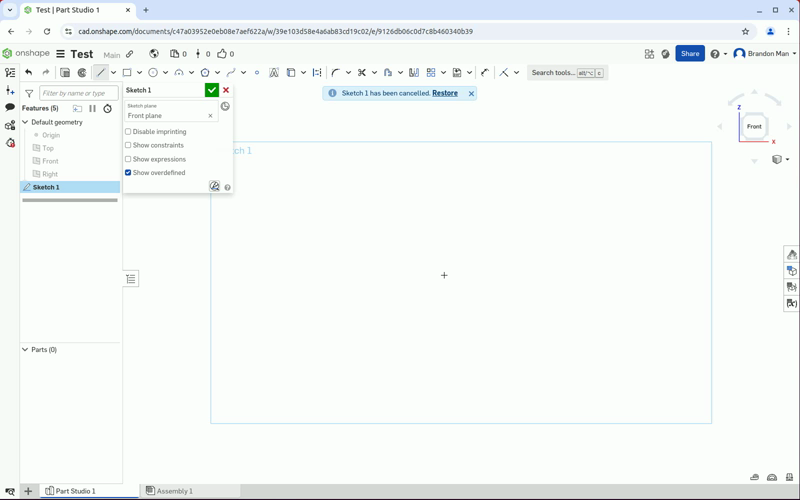
key_up(shift)
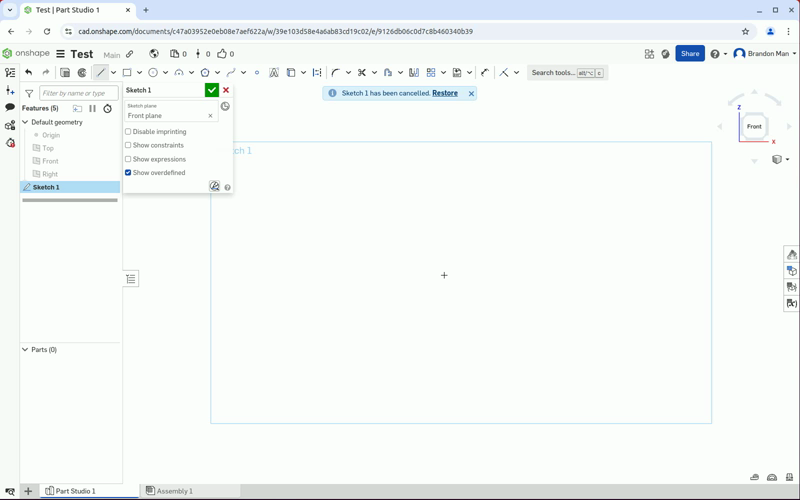
key_down(shift)
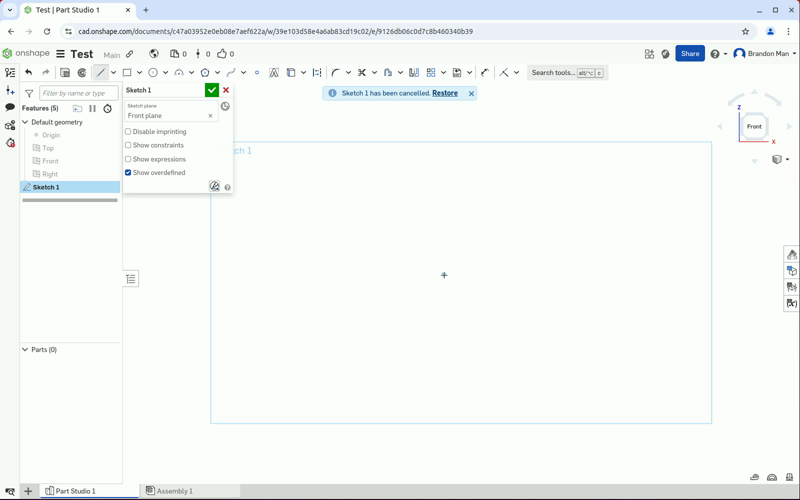
mouse_move(474, 274)
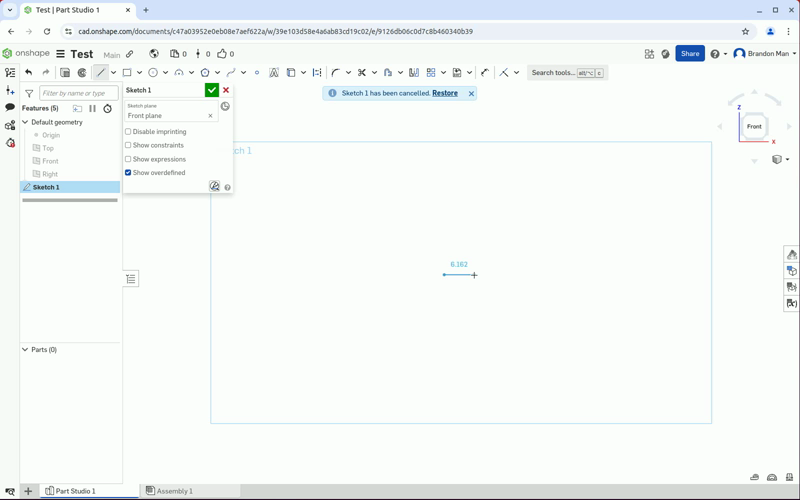
mouse_move(453, 274)
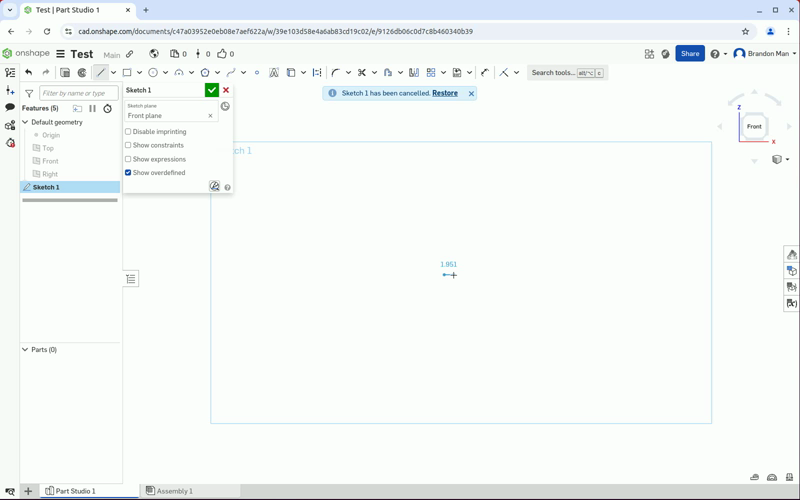
click(453, 274)
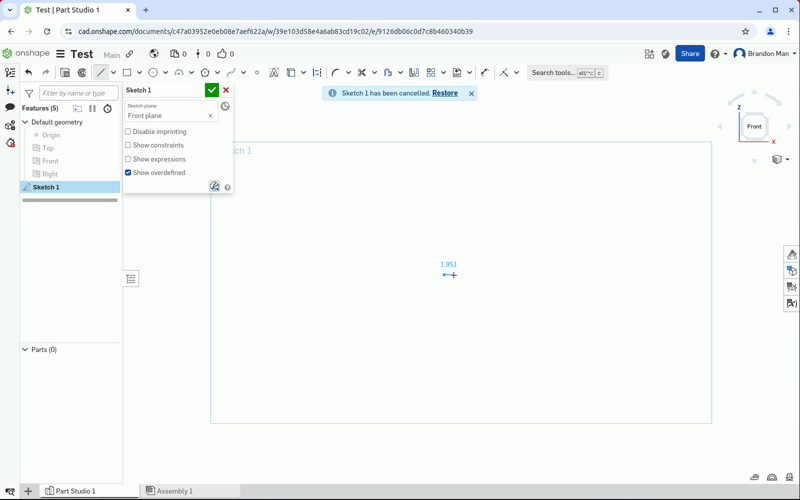
key_up(shift)
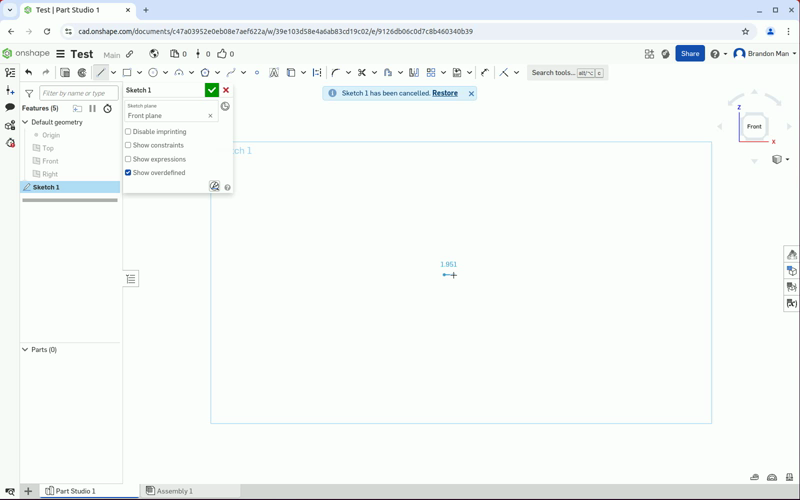
key_down(shift)
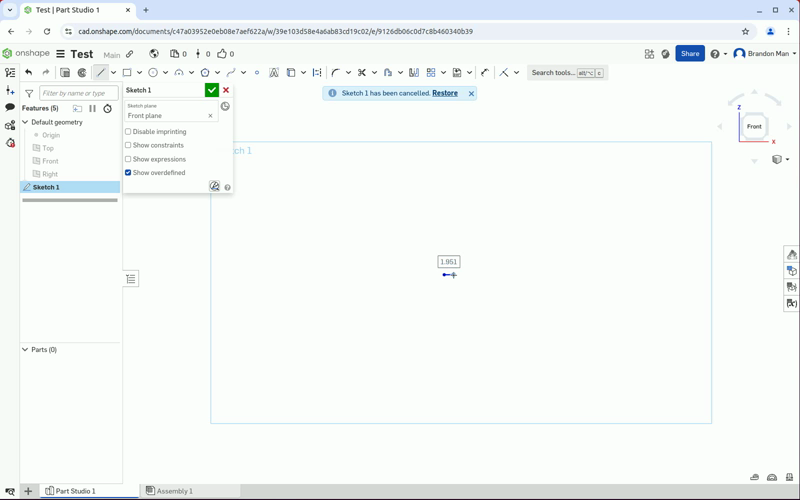
mouse_move(483, 274)
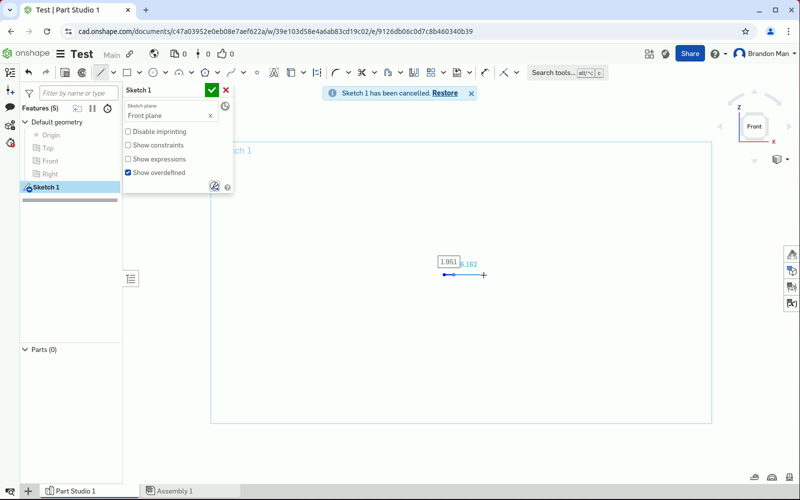
mouse_move(453, 265)
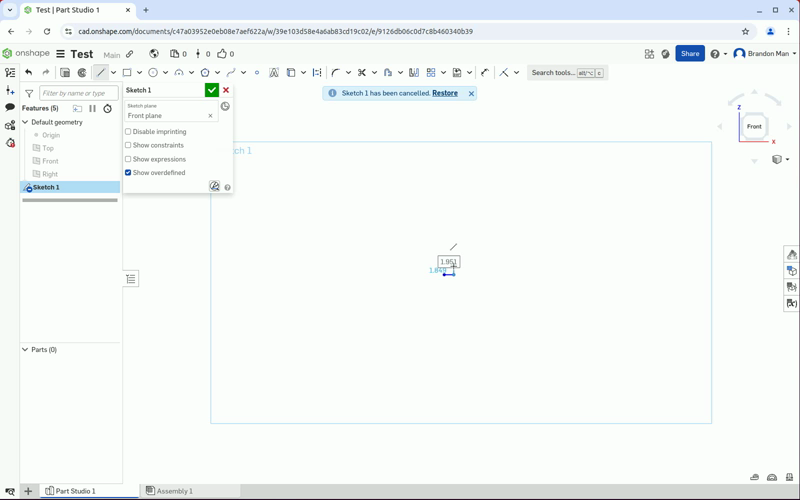
click(453, 265)
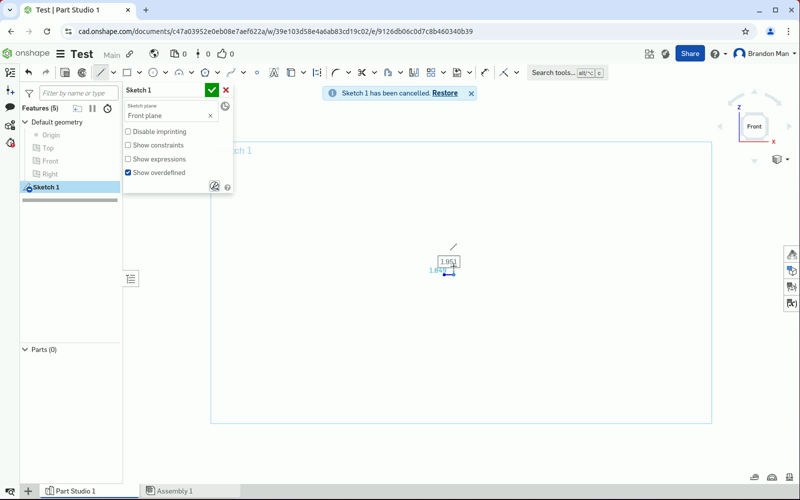
key_up(shift)
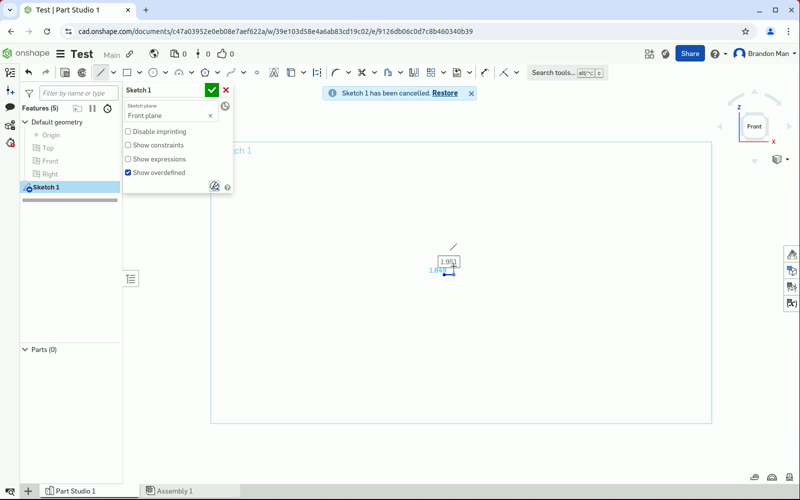
key_down(shift)
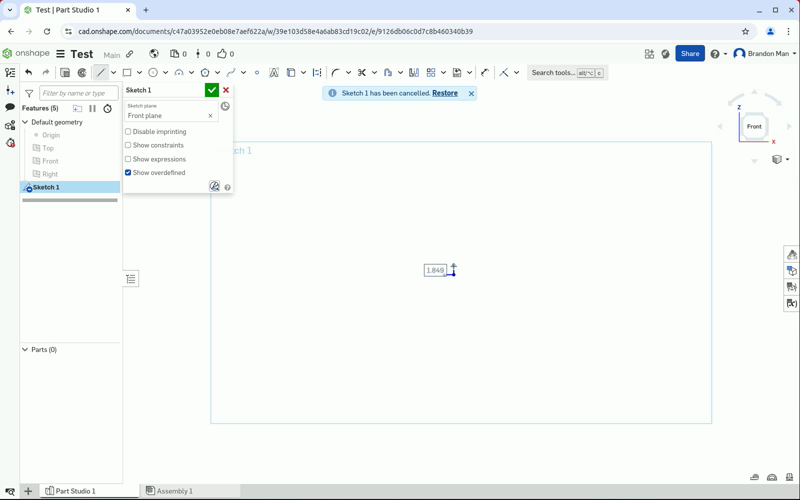
mouse_move(483, 265)
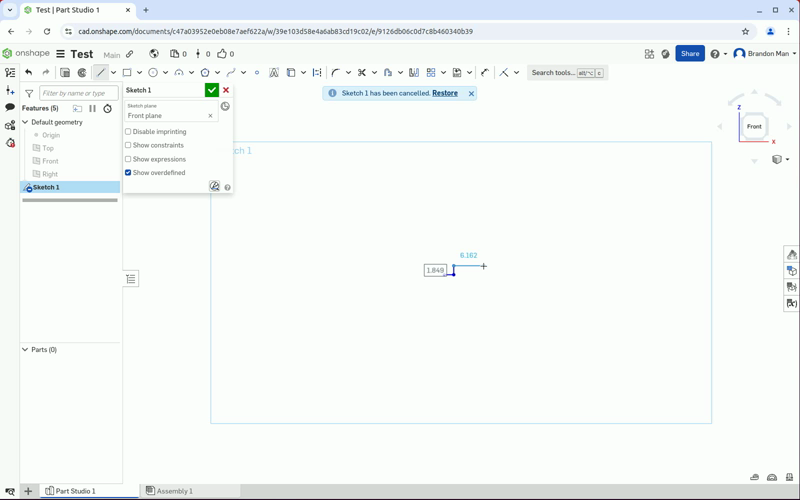
mouse_move(444, 265)
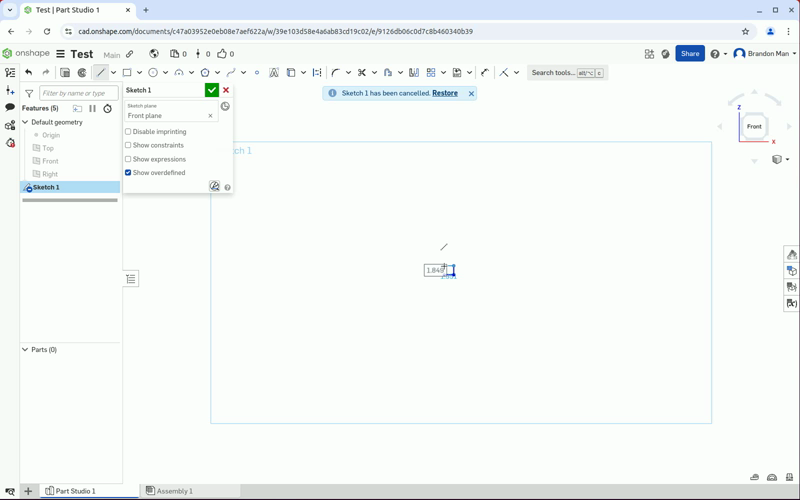
click(444, 265)
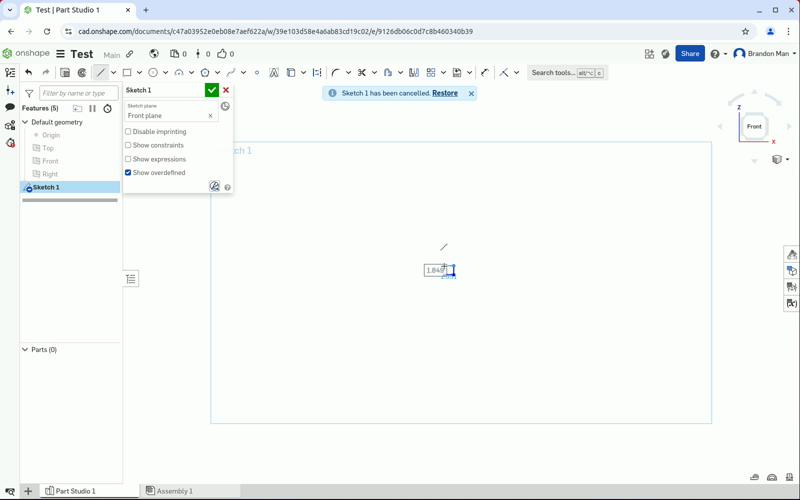
key_up(shift)
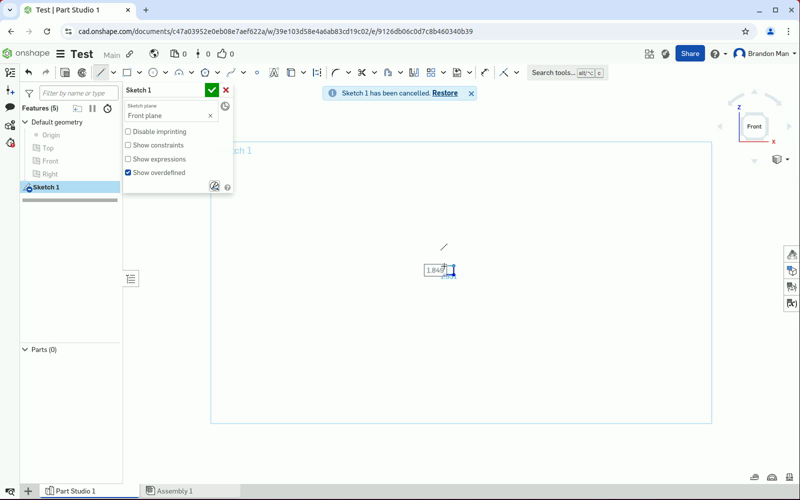
mouse_move(474, 265)
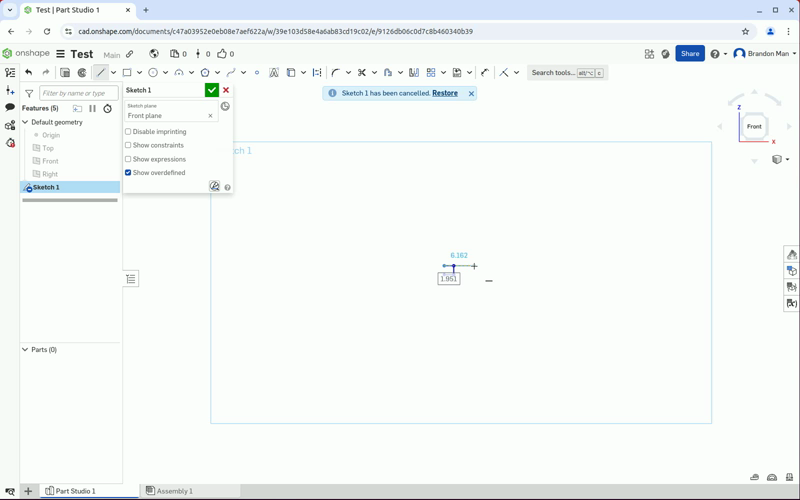
key_down(shift)
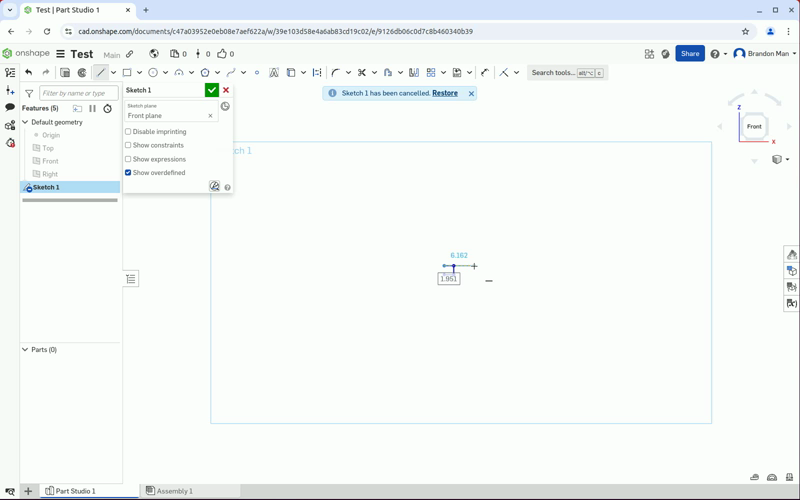
mouse_move(444, 274)
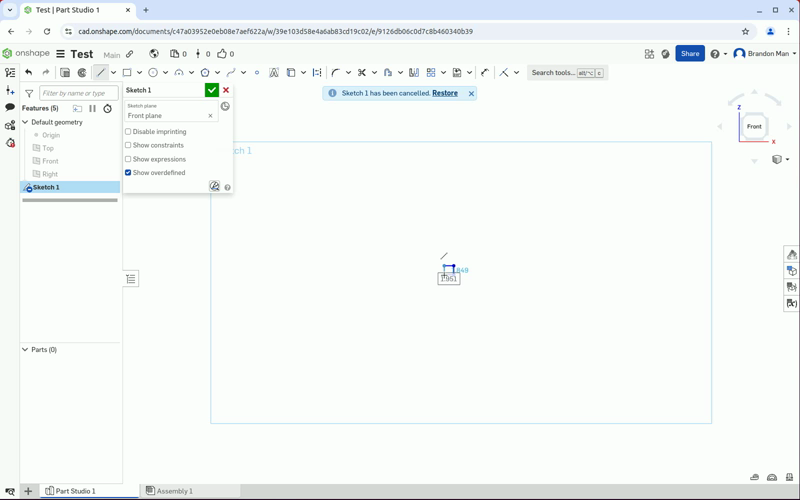
key_up(shift)
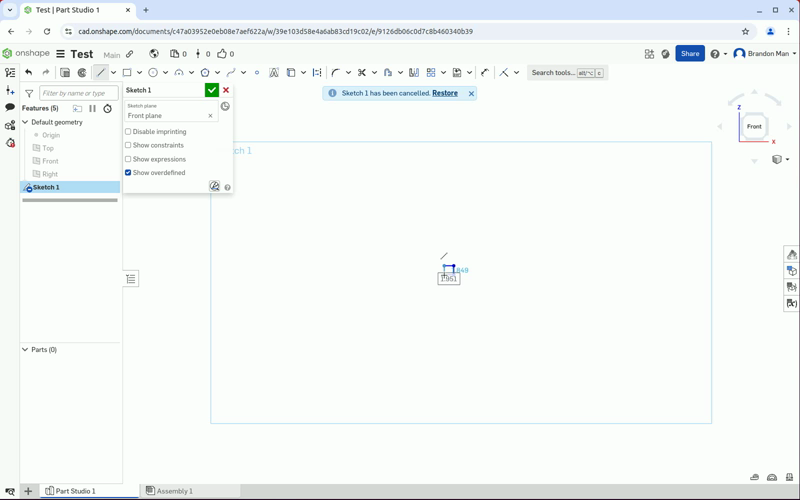
click(444, 274)
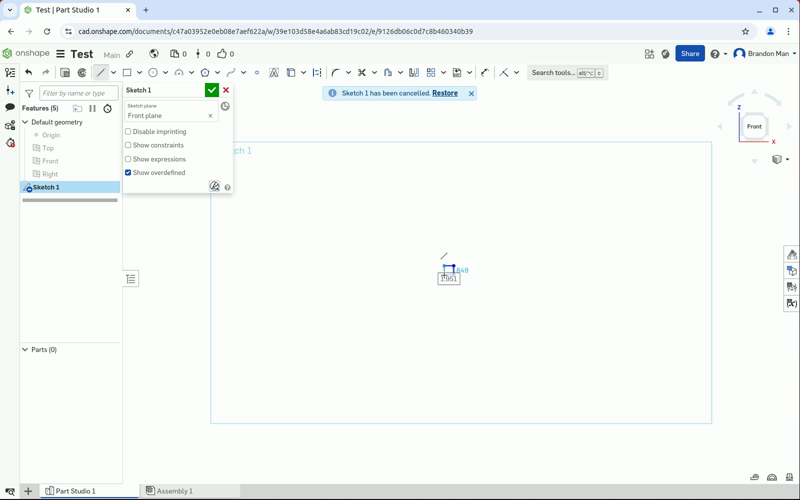
key(esc)
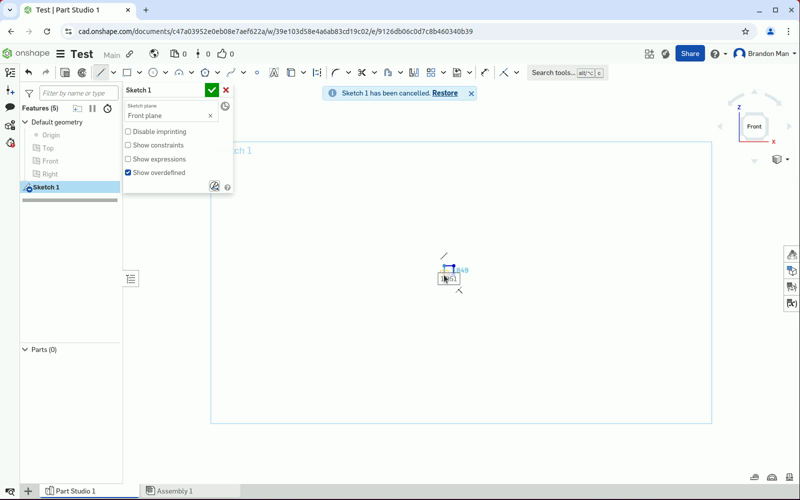
mouse_move(451, 271)
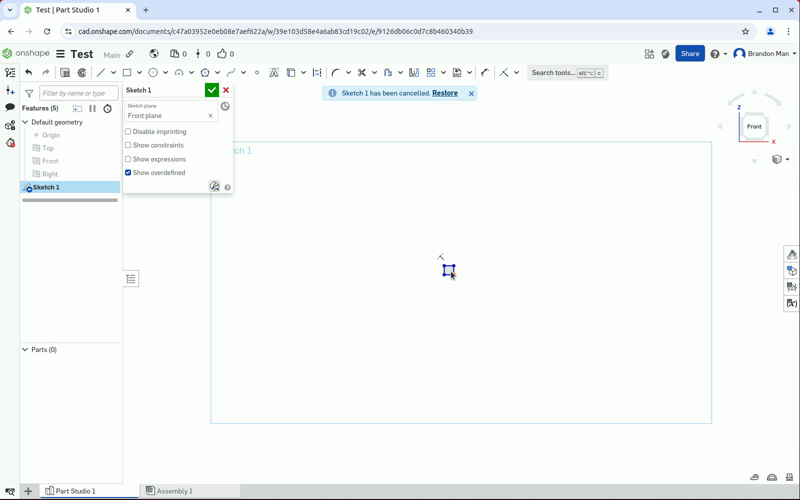
scroll(6)
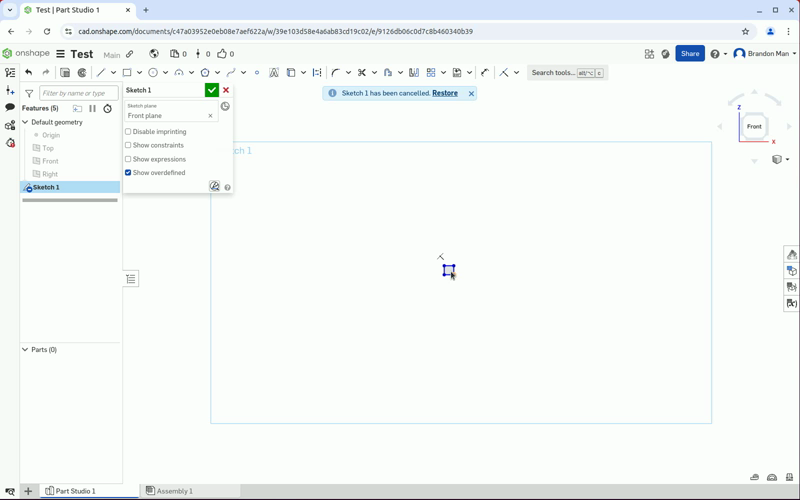
scroll(6)
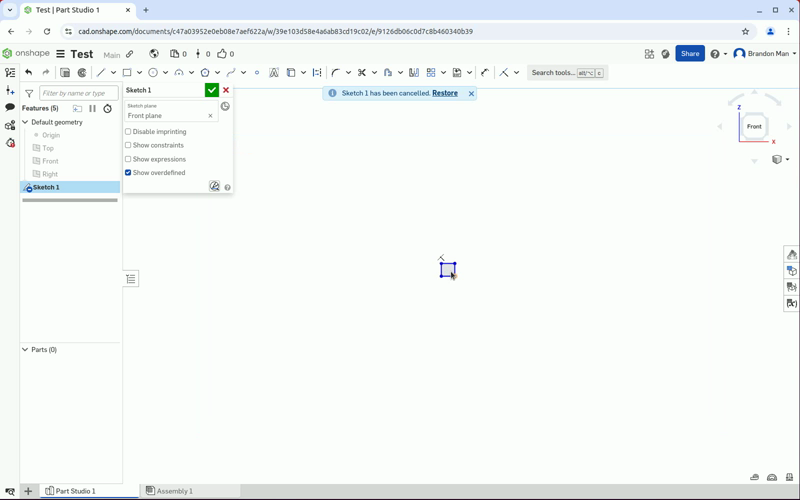
scroll(6)
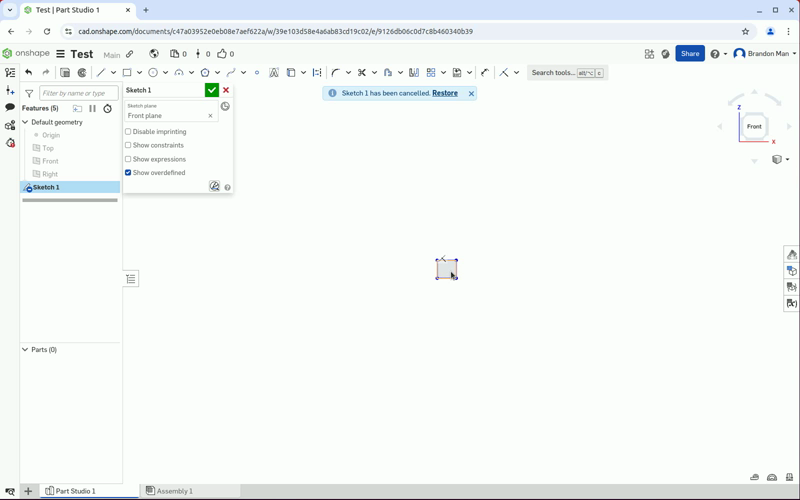
scroll(6)
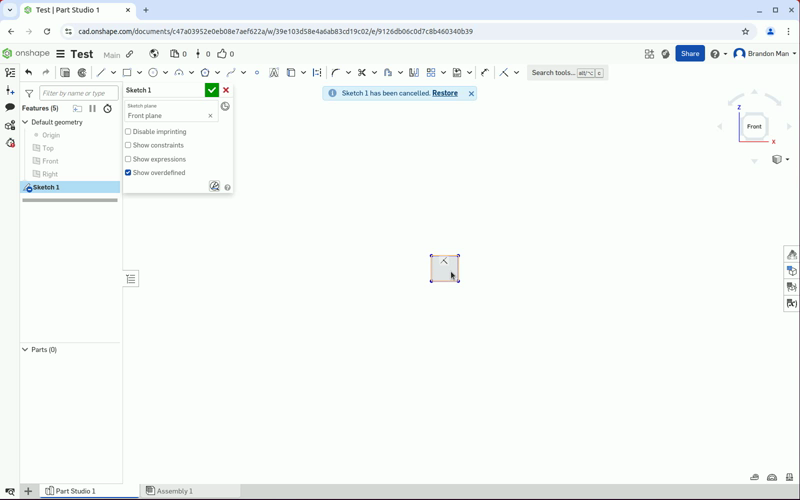
scroll(6)
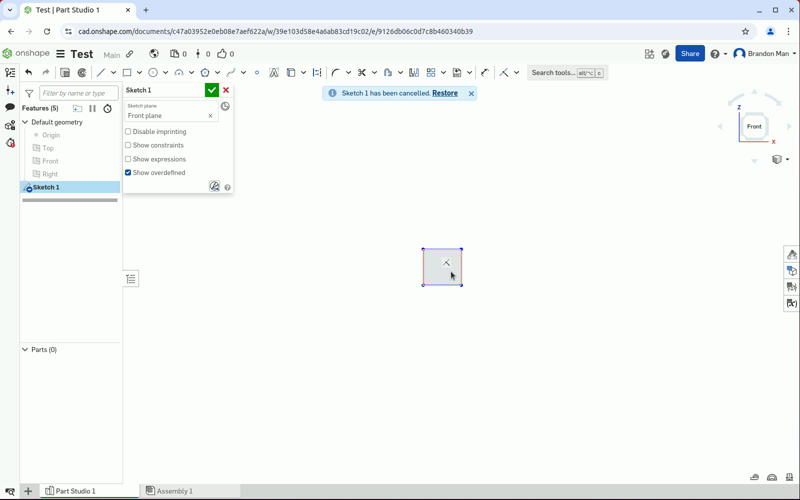
scroll(6)
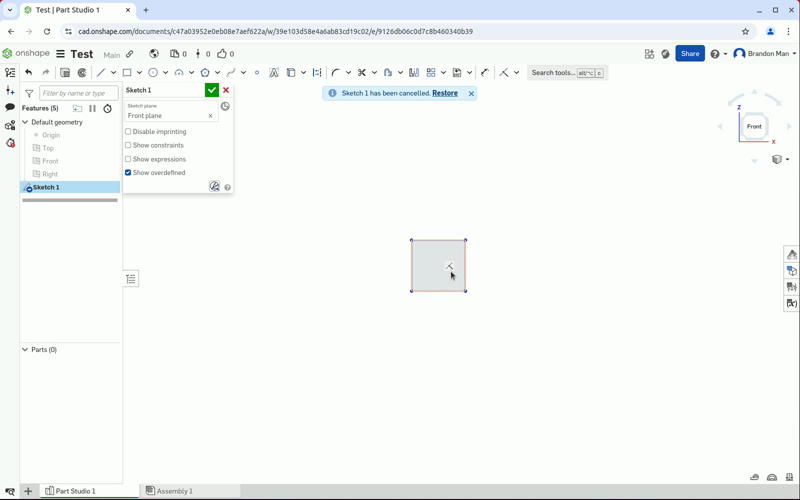
scroll(6)
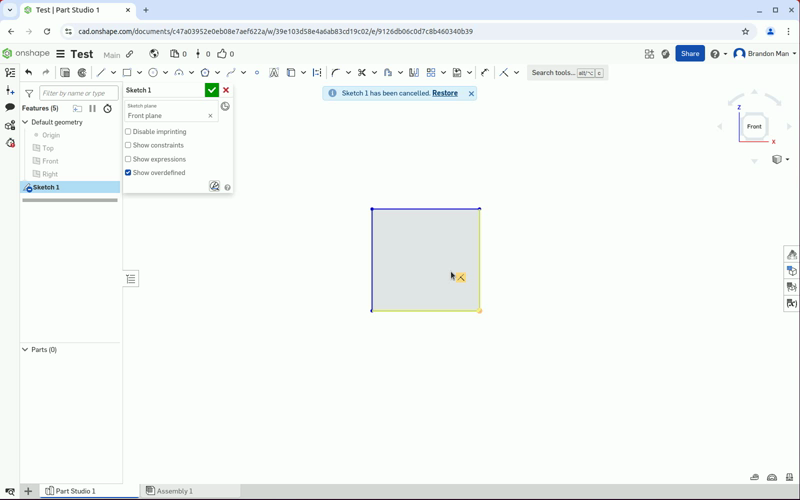
click(451, 271)
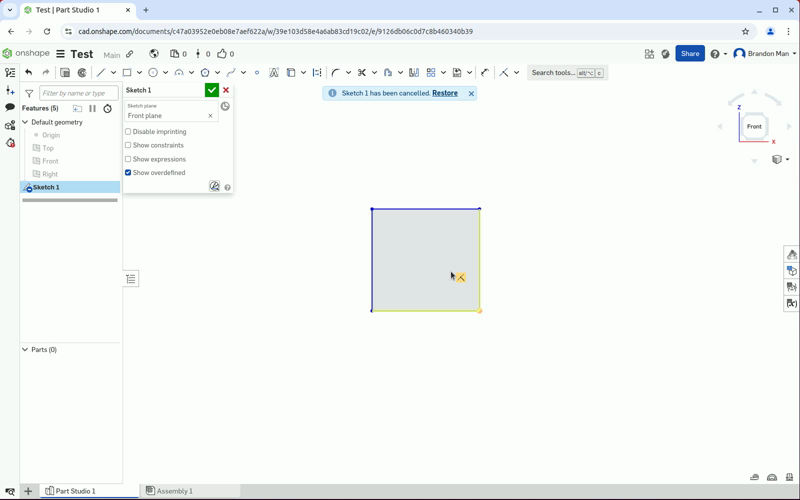
scroll(-6)
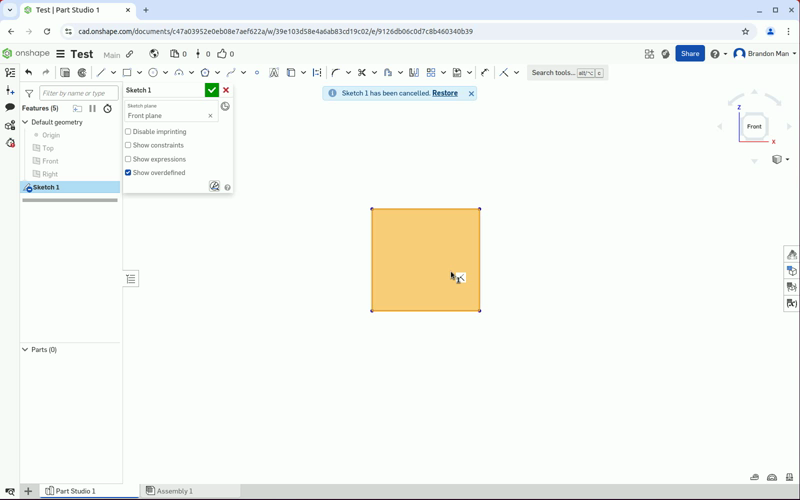
scroll(-6)
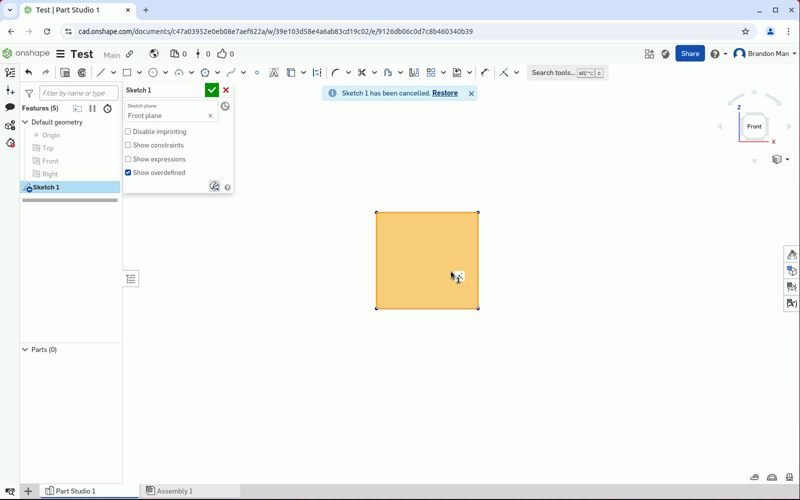
scroll(-6)
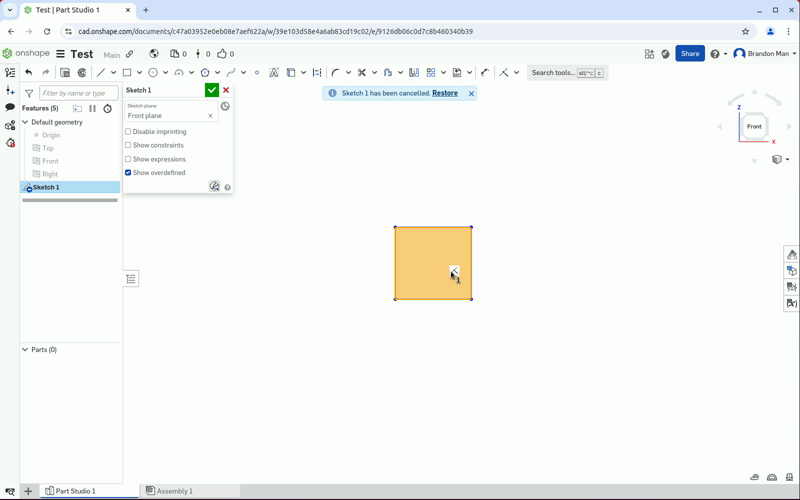
scroll(-6)
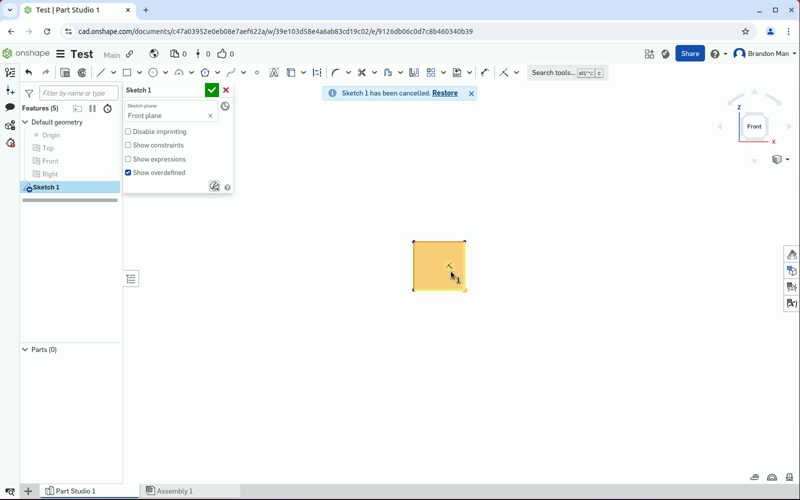
scroll(-6)
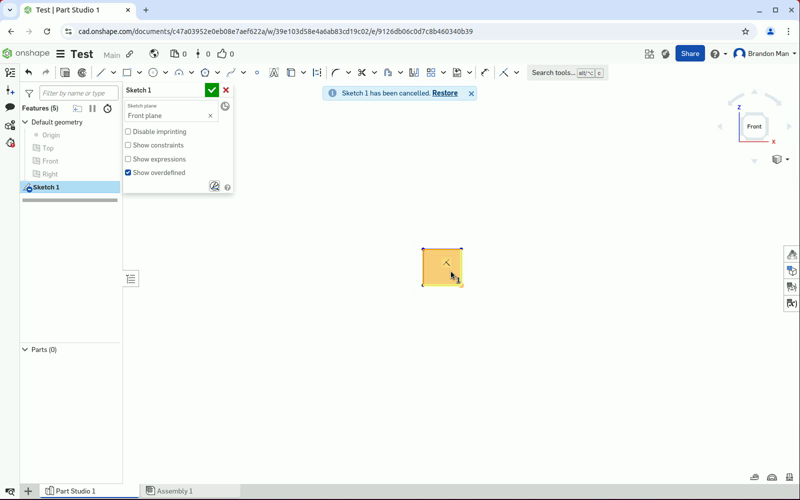
scroll(-6)
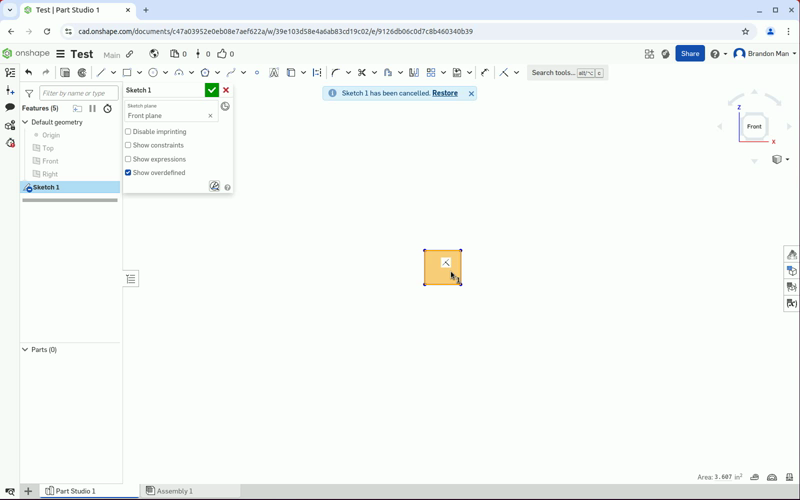
scroll(-6)
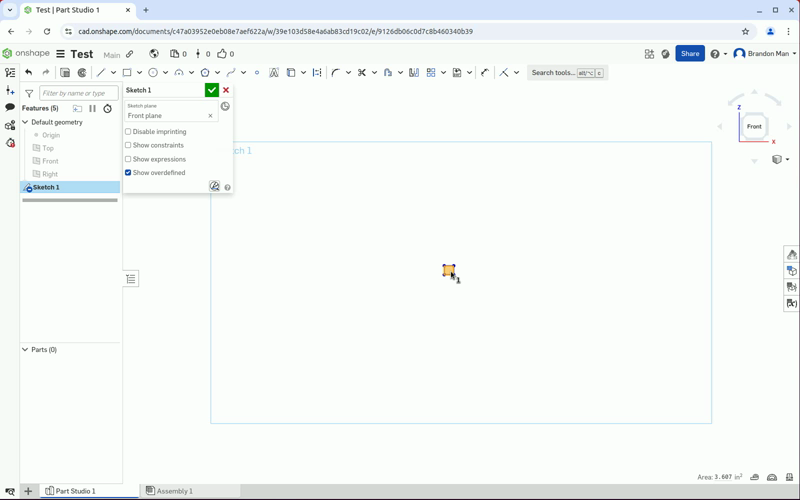
mouse_move(73, 352)
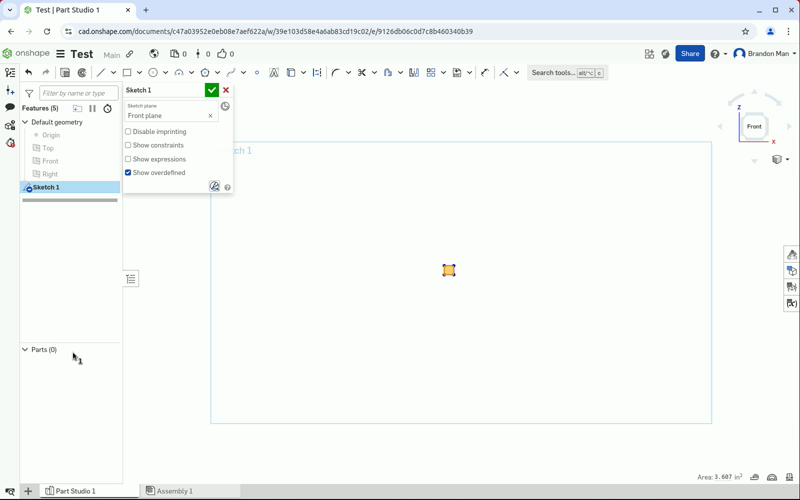
key(shift+y)
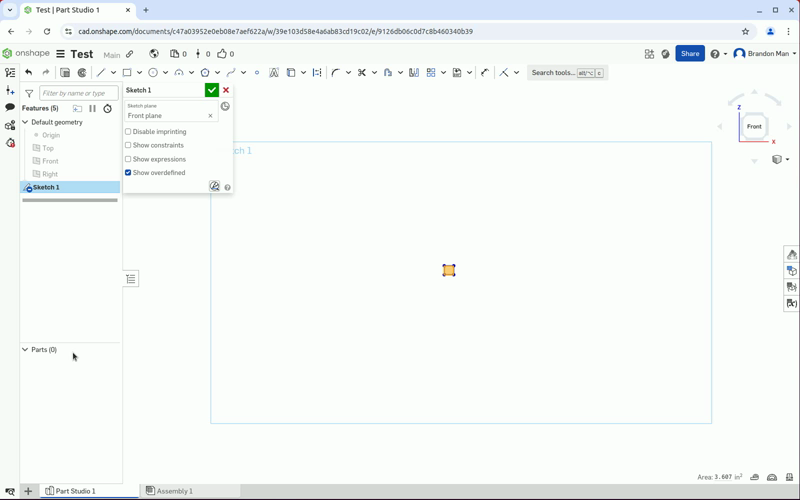
key(shift+e)
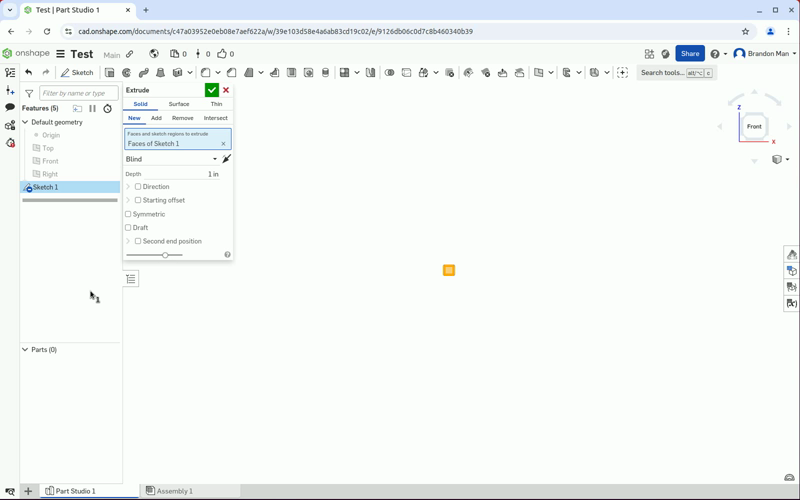
mouse_move(143, 106)
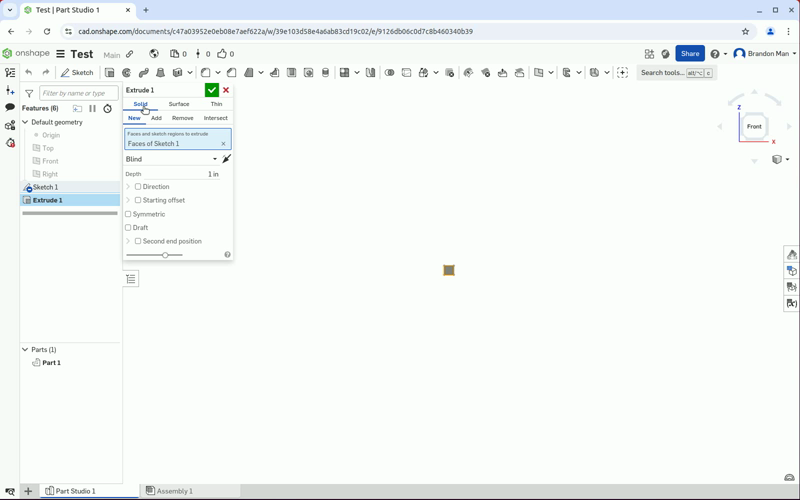
click(143, 106)
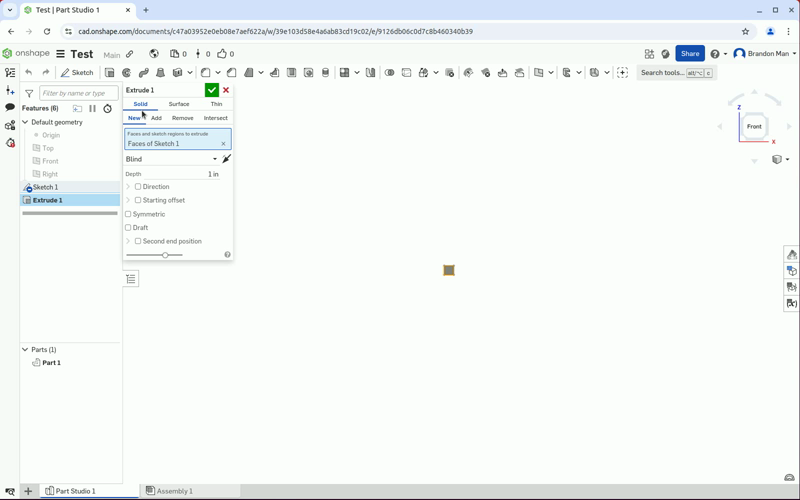
mouse_move(137, 120)
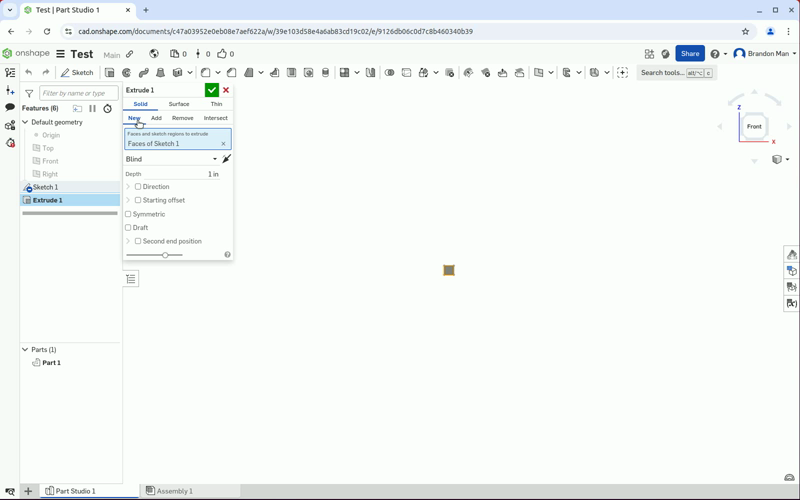
click(137, 120)
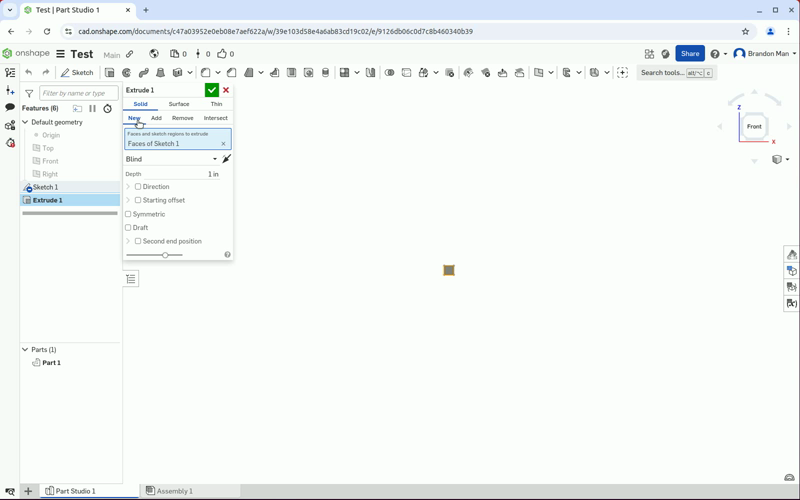
key(tab, 4)
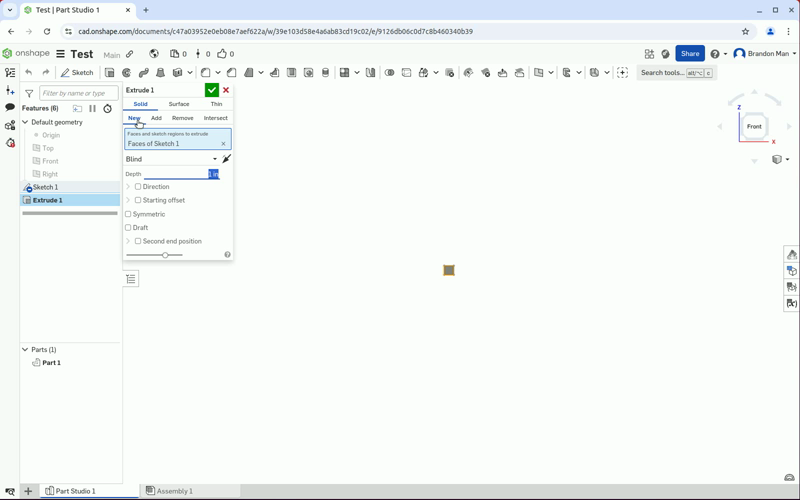
text(46.216)
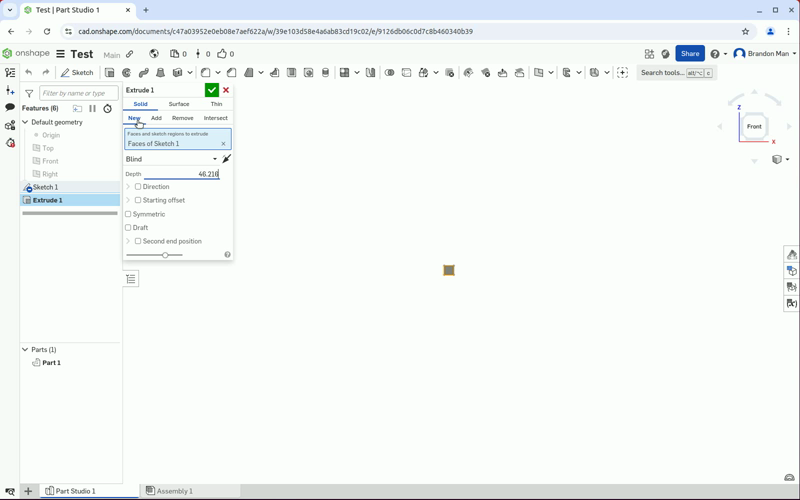
key(tab, 3)
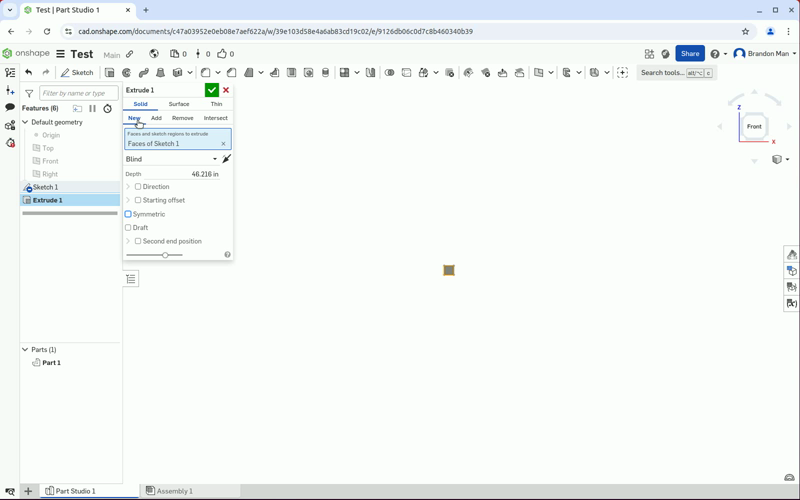
key(space)
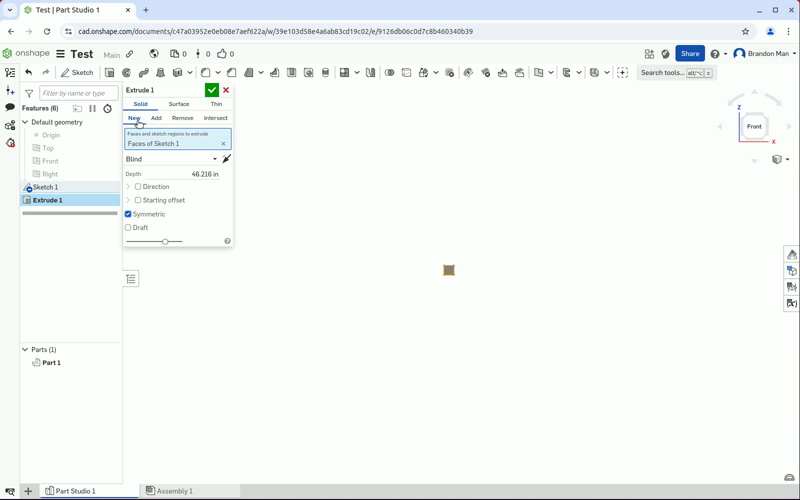
key(enter)
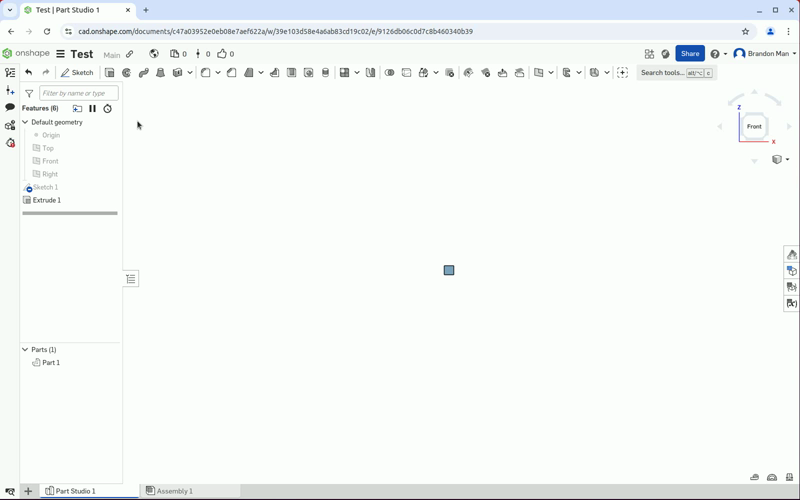
key(shift+h)
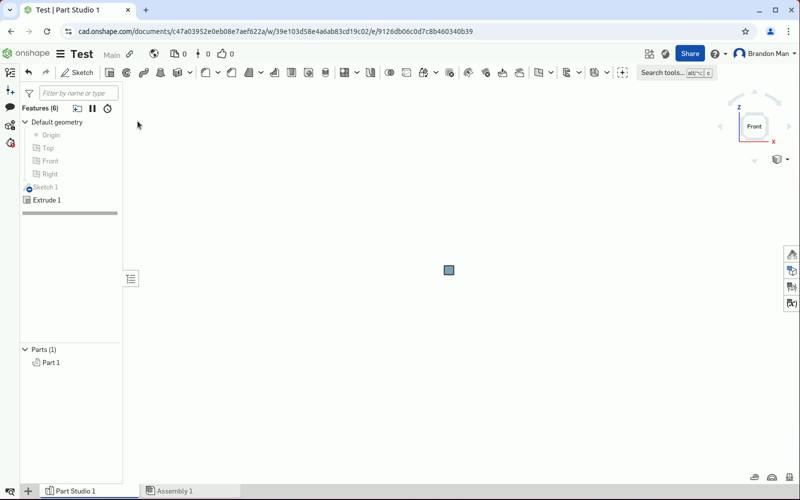
key(shift+h)
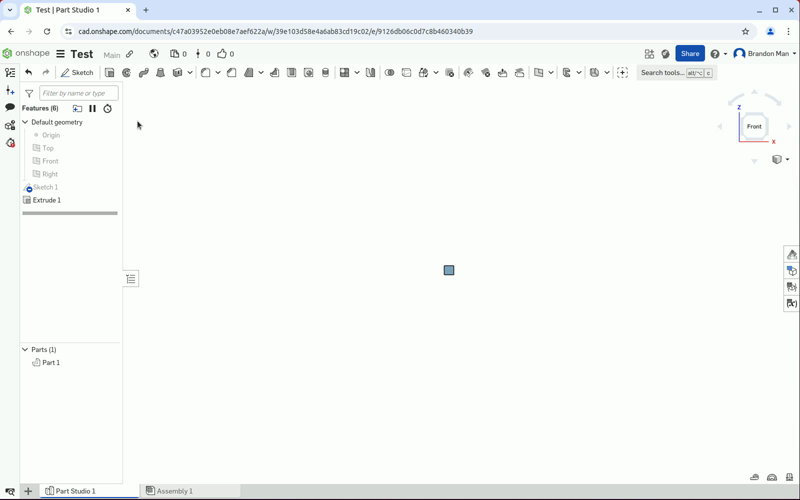
mouse_move(73, 189)
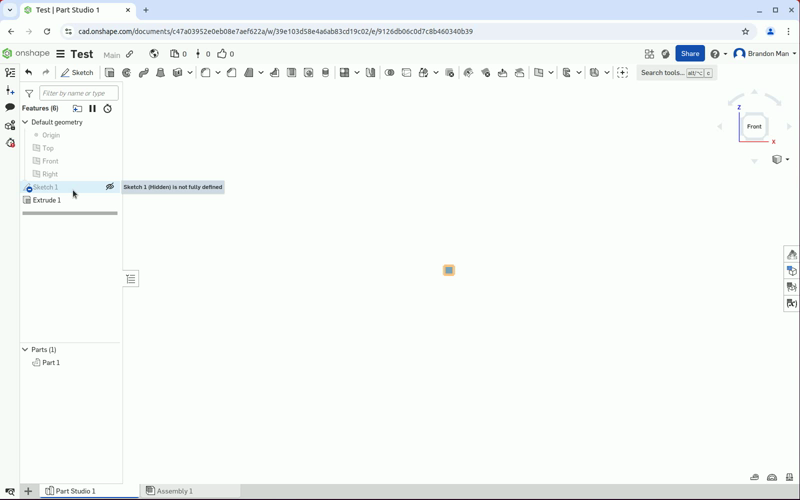
click(73, 189)
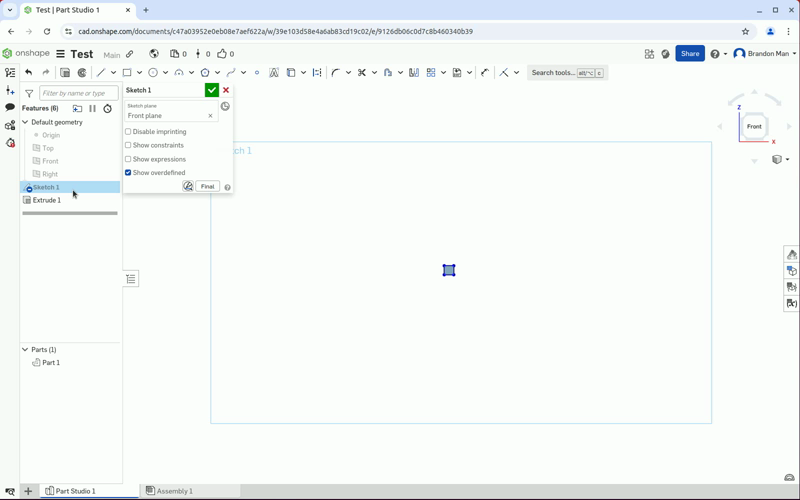
mouse_move(229, 92)
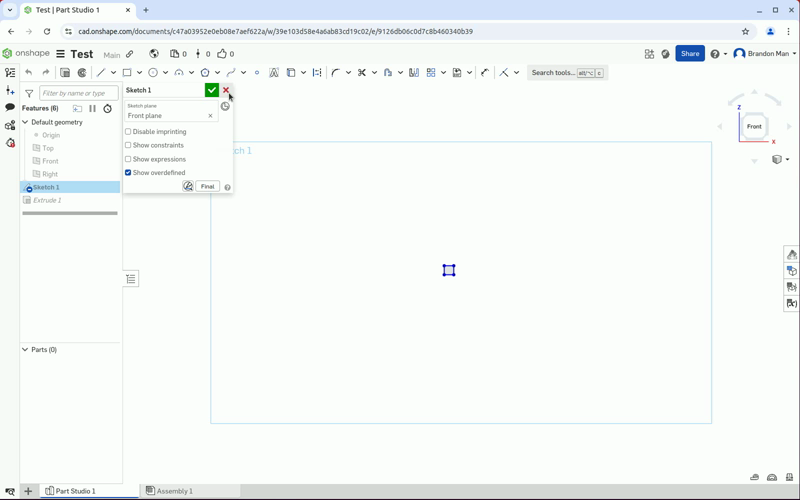
click(229, 92)
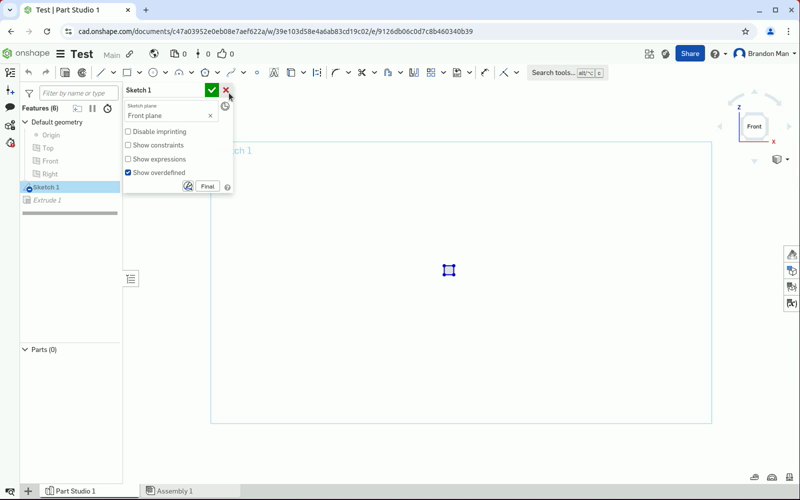
key(shift+s)
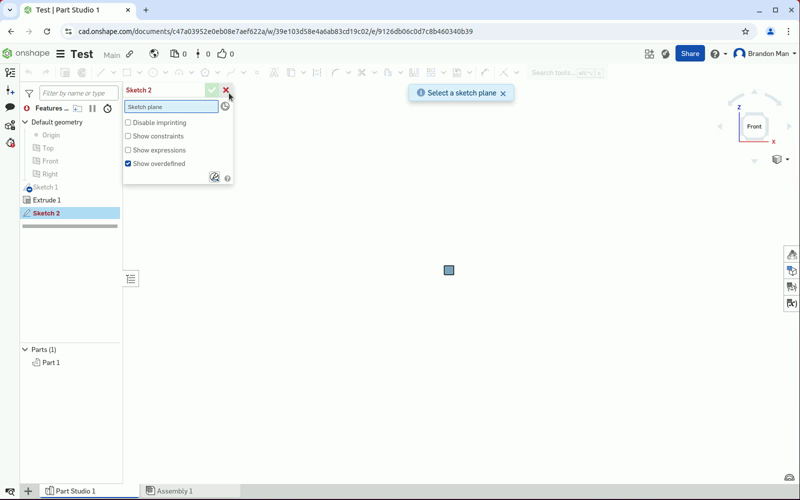
mouse_move(73, 163)
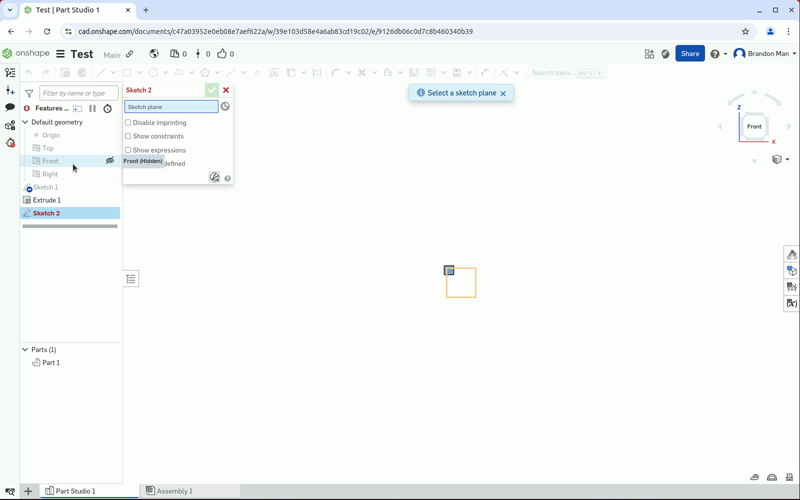
click(73, 163)
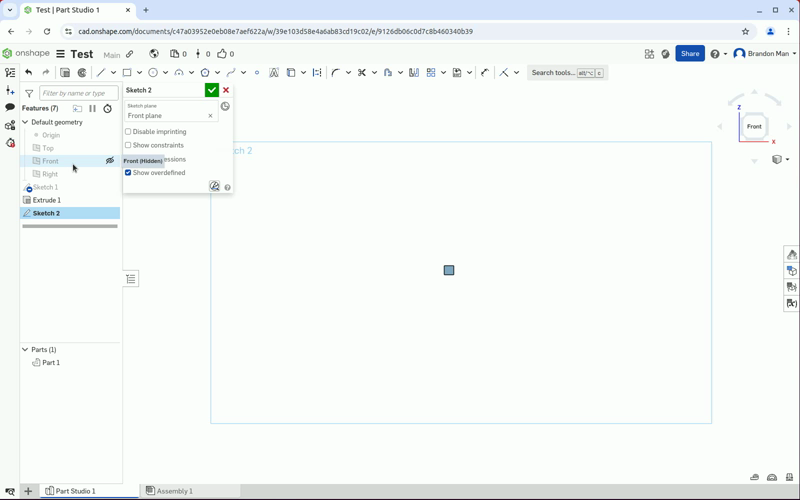
mouse_move(73, 352)
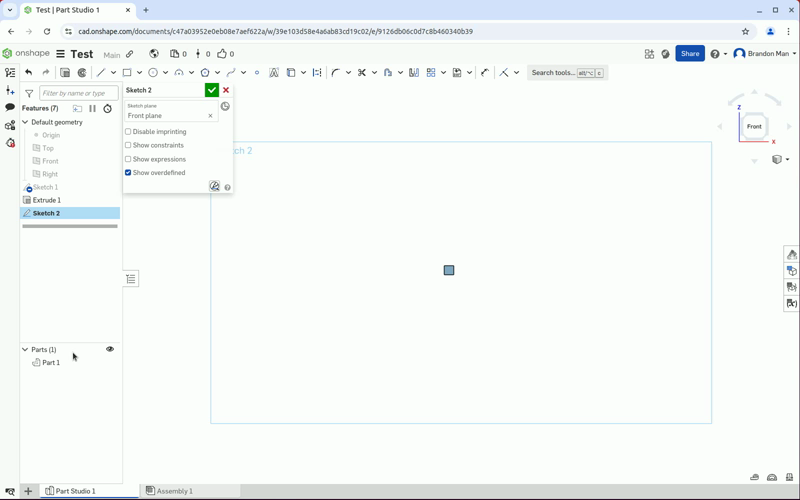
key(y)
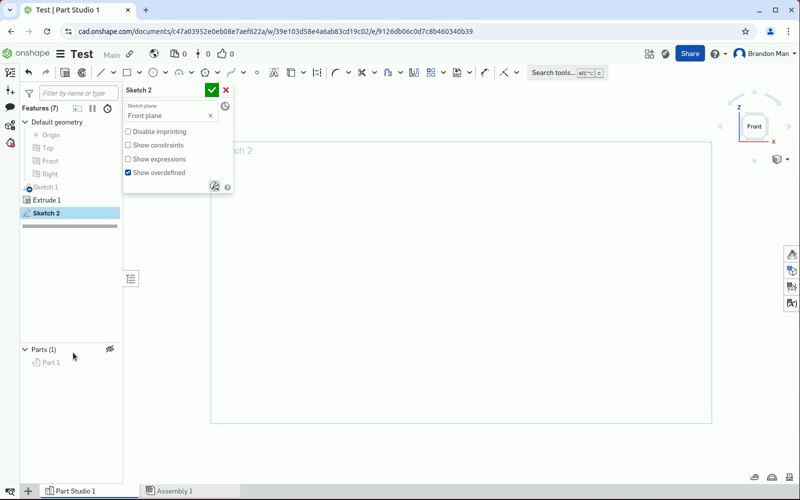
key(l)
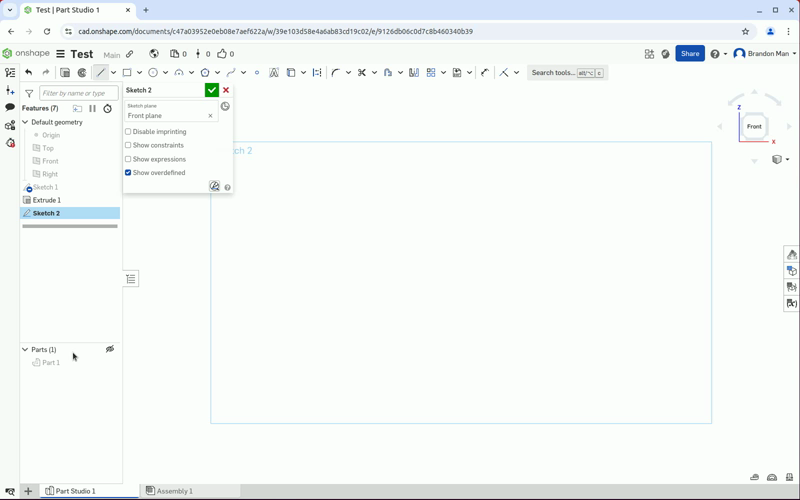
key_down(shift)
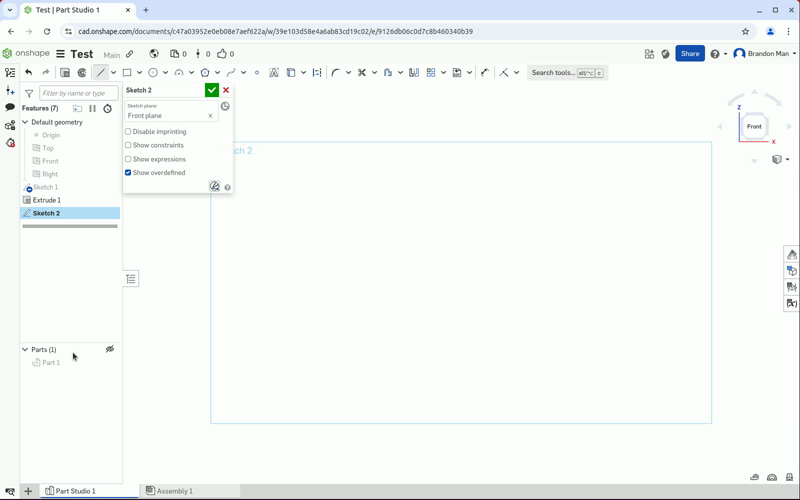
mouse_move(444, 291)
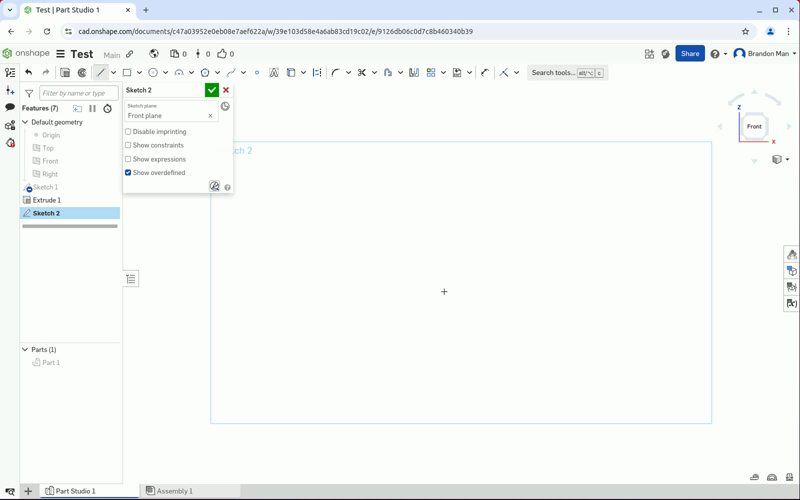
click(444, 291)
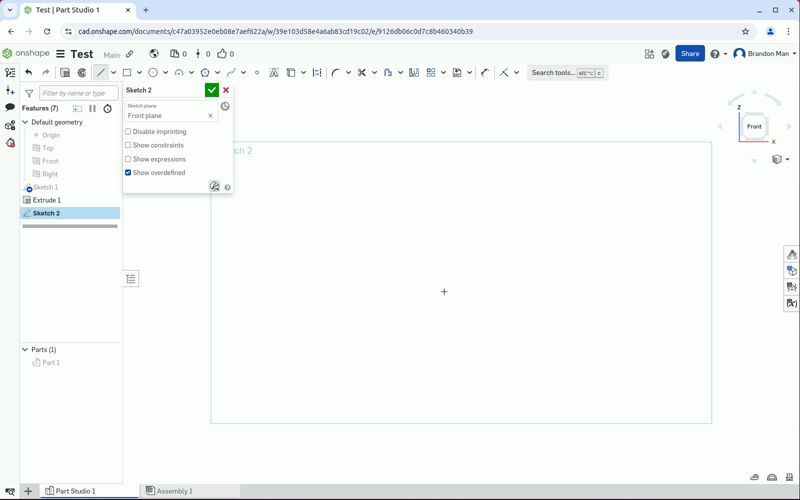
key_up(shift)
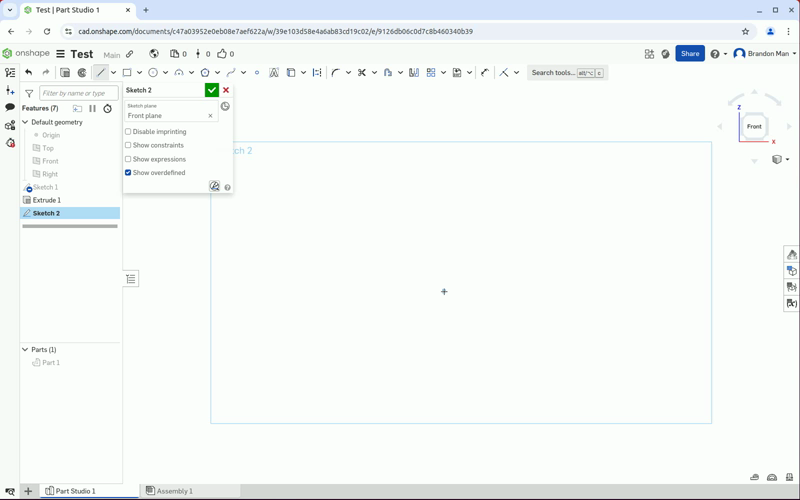
key_down(shift)
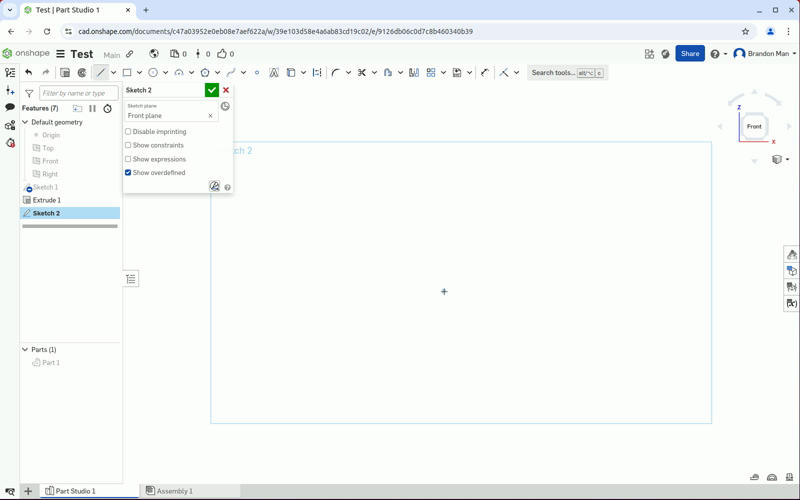
mouse_move(474, 291)
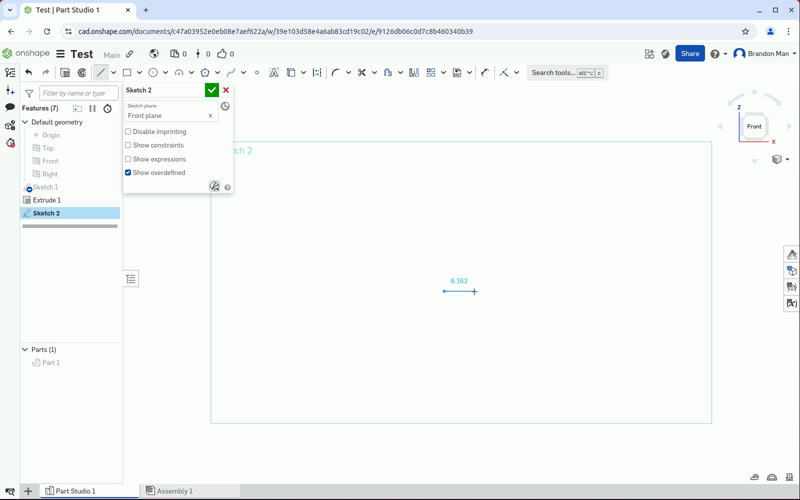
mouse_move(478, 291)
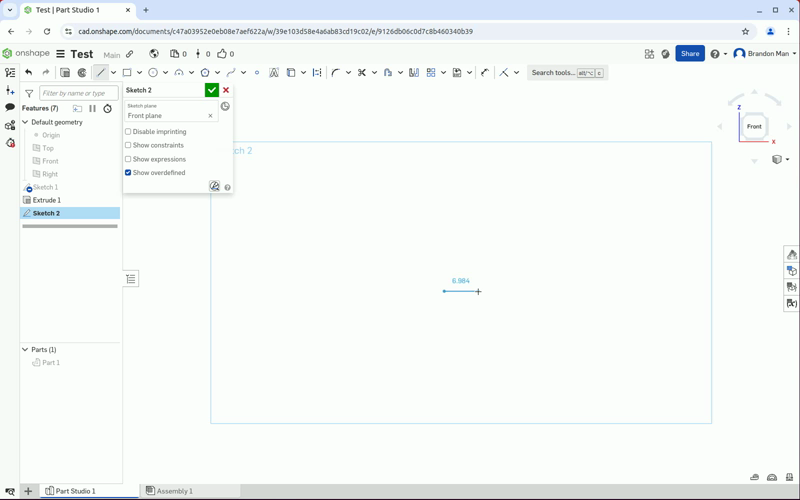
click(478, 291)
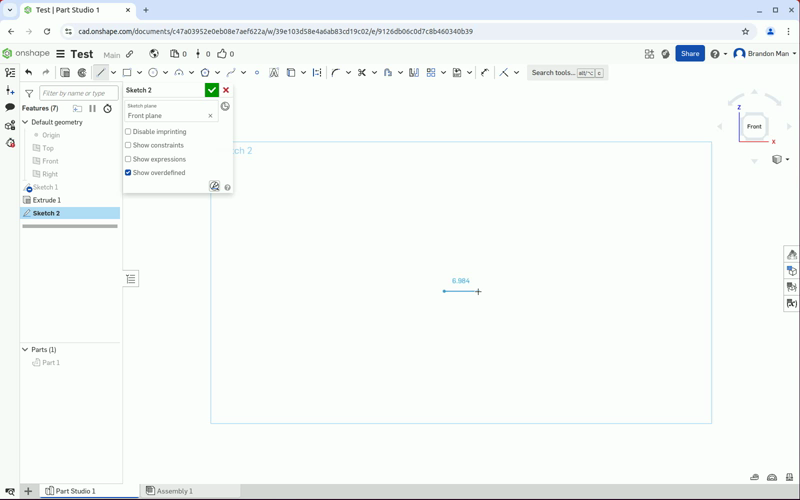
key_up(shift)
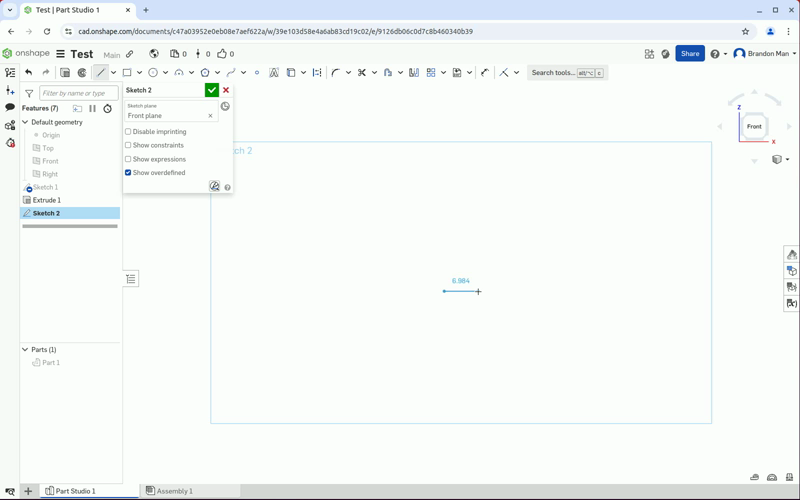
key_down(shift)
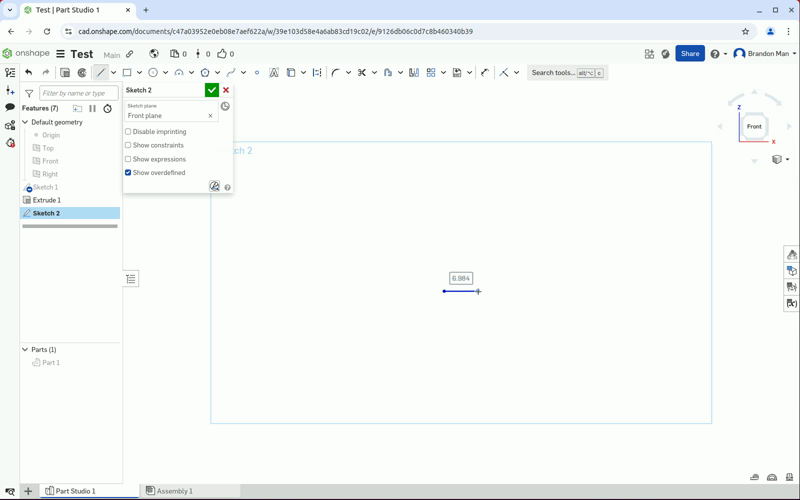
mouse_move(508, 291)
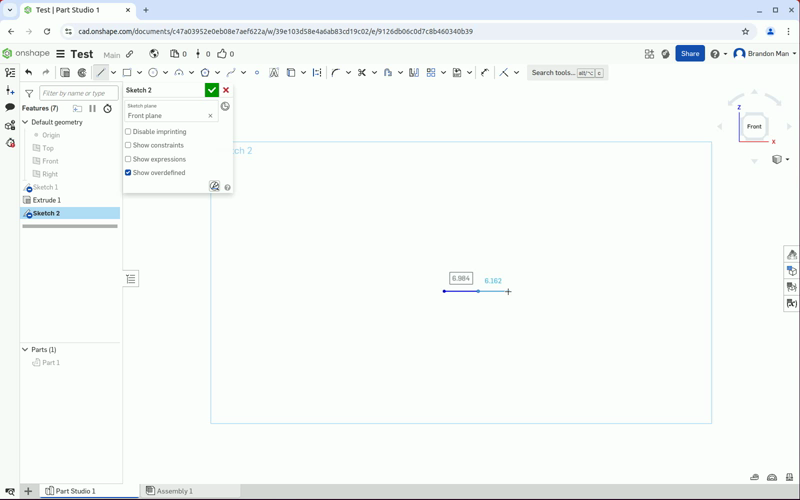
mouse_move(478, 274)
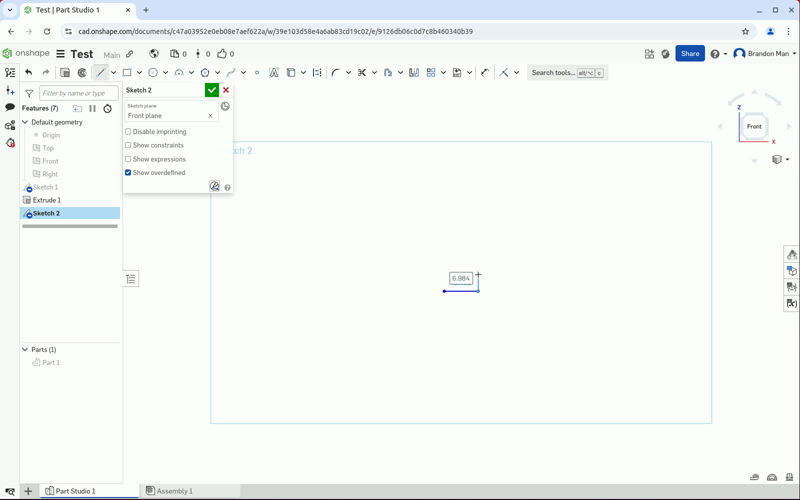
click(478, 274)
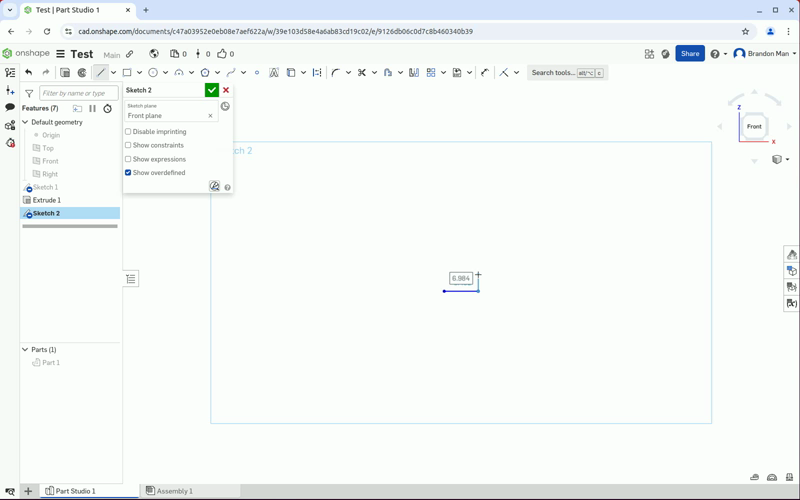
key_up(shift)
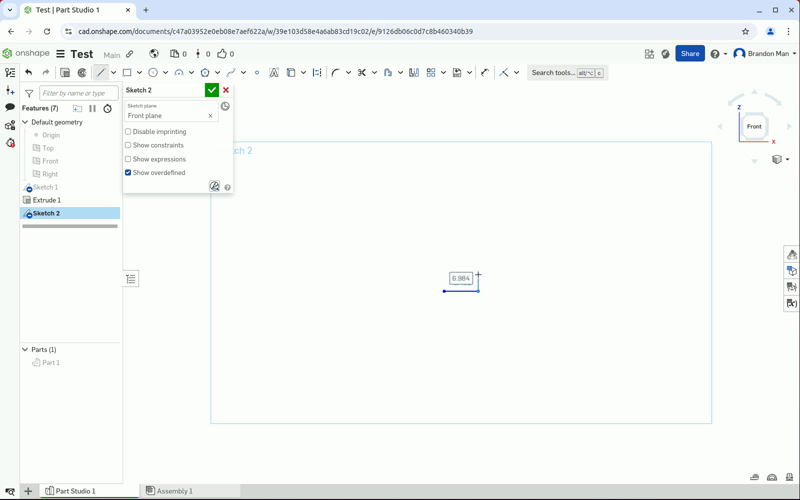
key_down(shift)
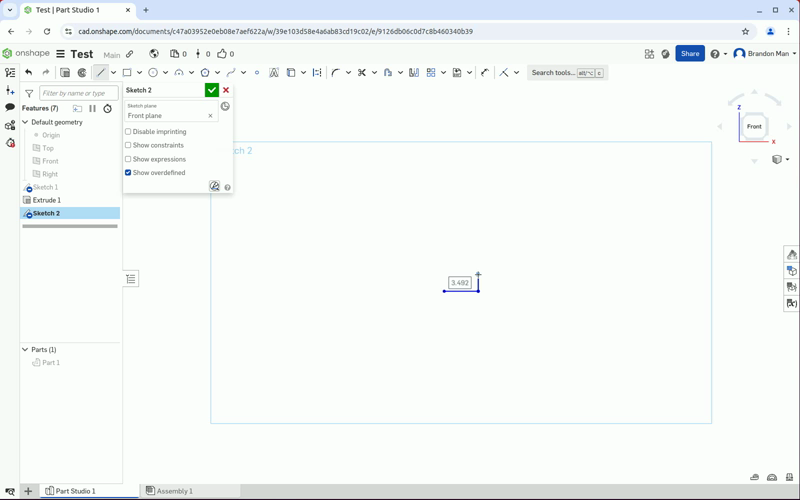
mouse_move(508, 274)
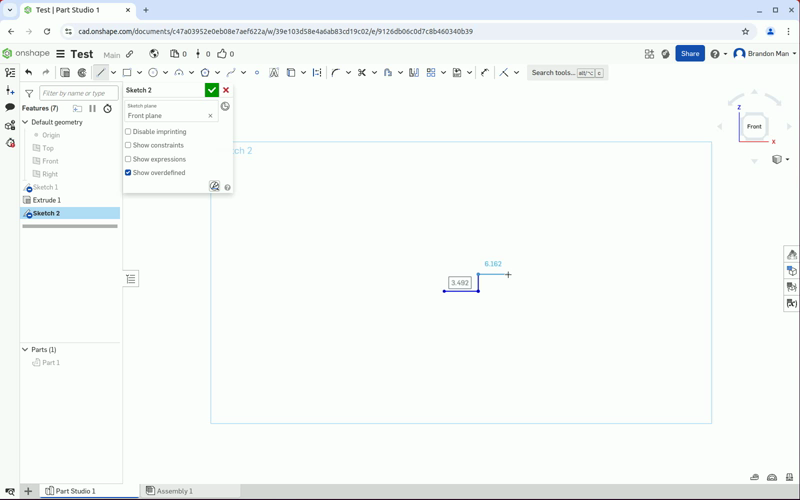
mouse_move(453, 274)
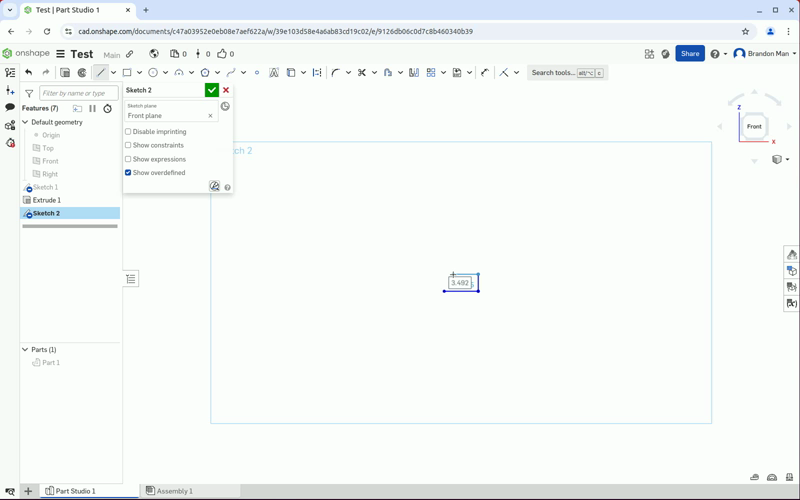
click(453, 274)
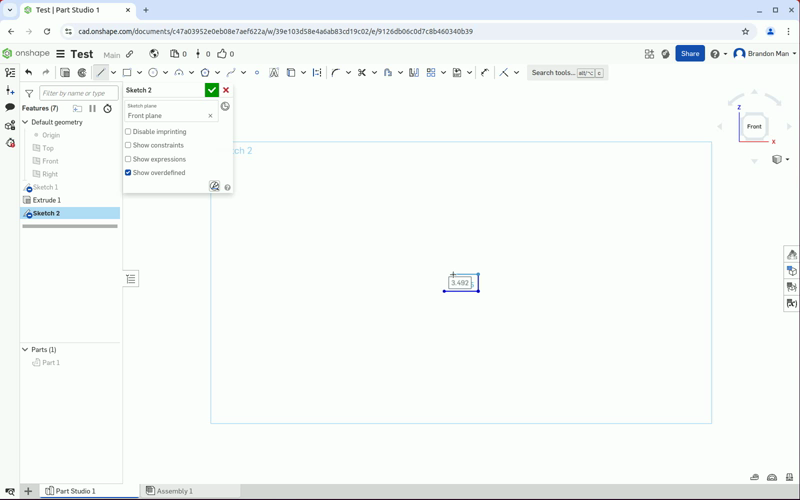
key_up(shift)
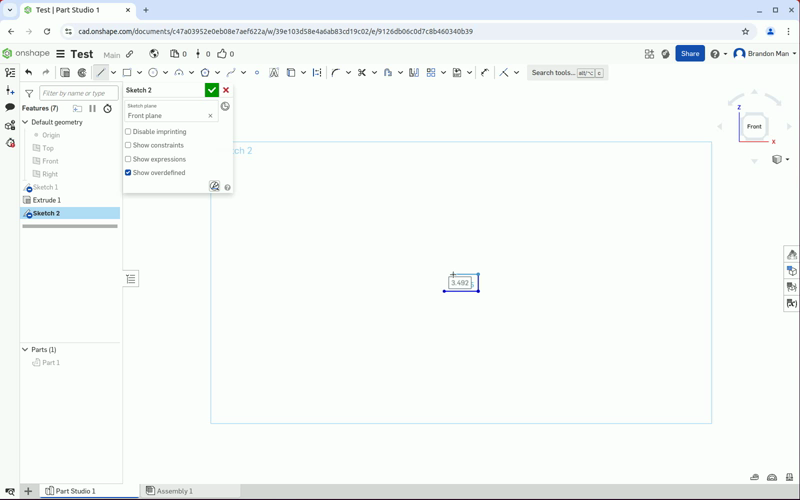
key_down(shift)
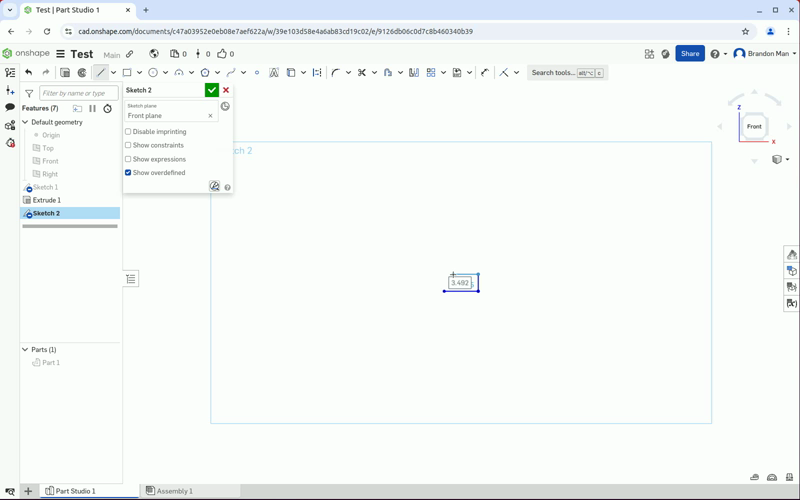
mouse_move(483, 274)
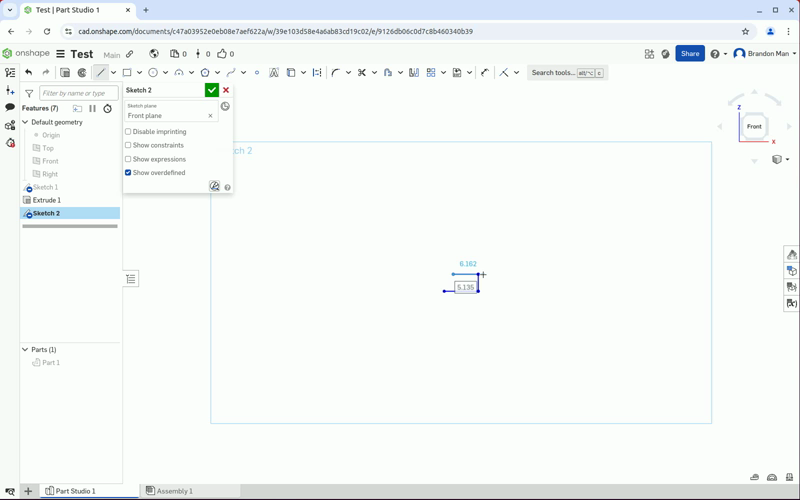
mouse_move(444, 274)
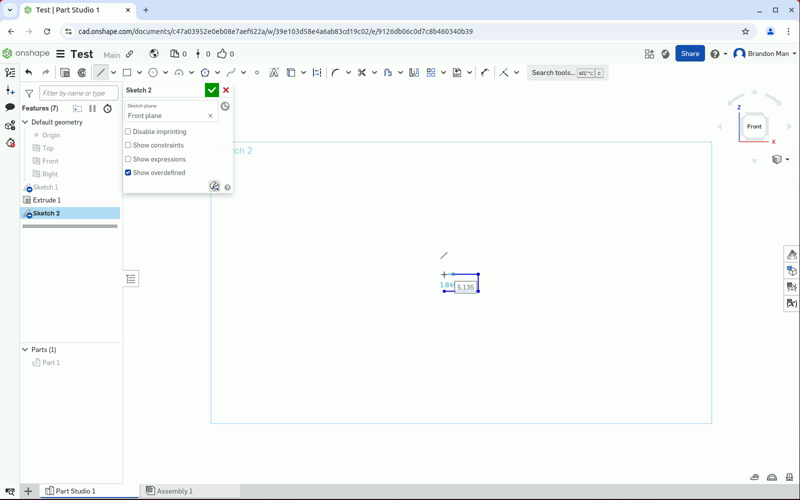
click(444, 274)
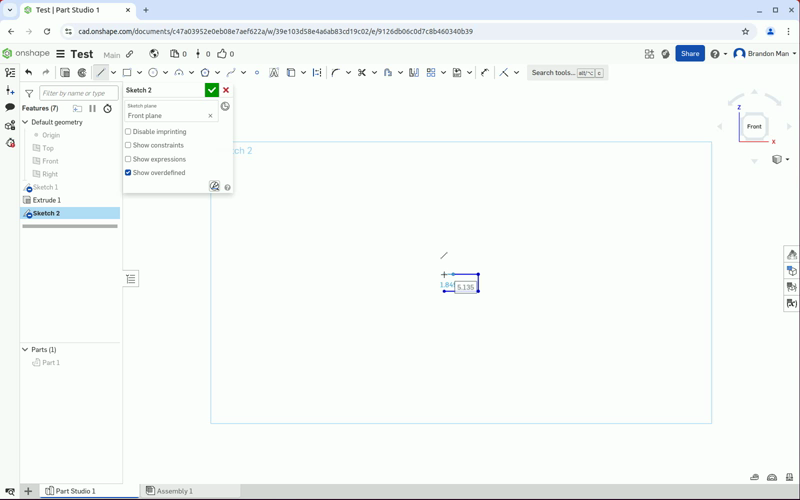
key_up(shift)
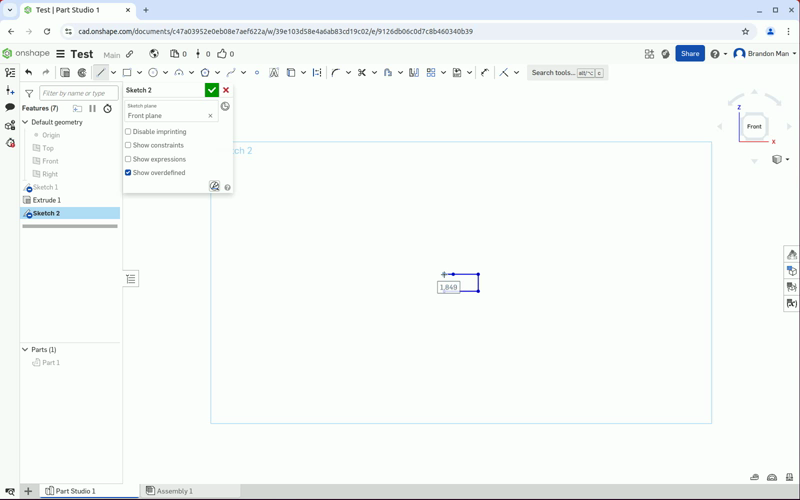
mouse_move(474, 274)
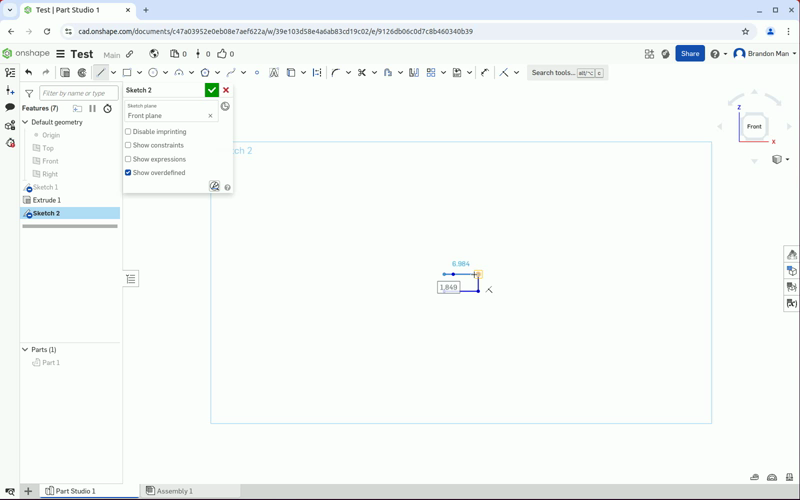
key_down(shift)
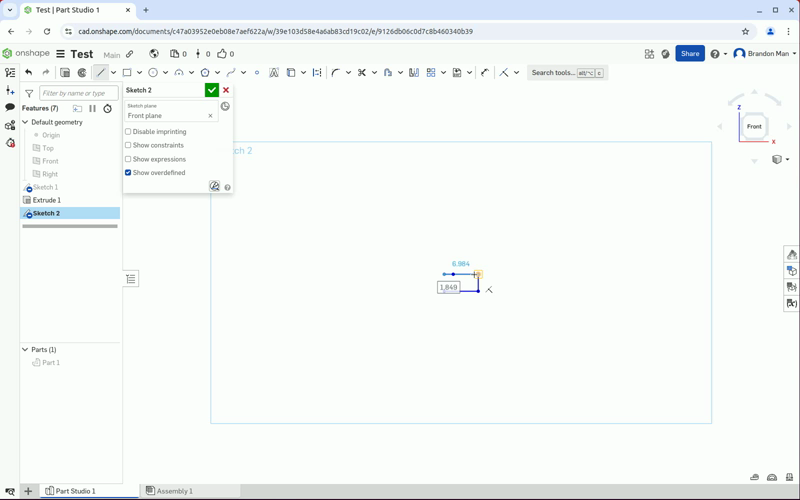
mouse_move(444, 291)
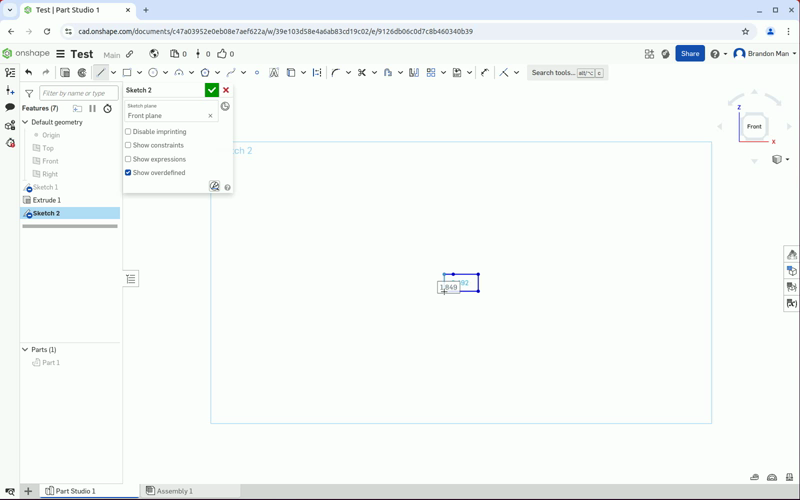
key_up(shift)
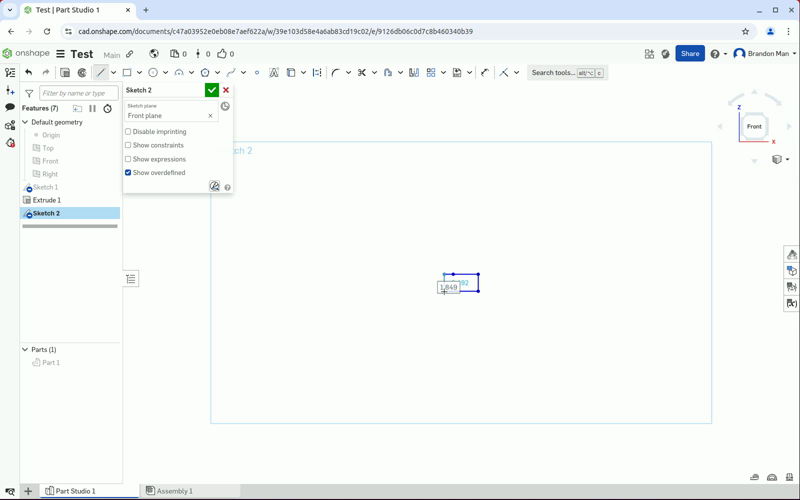
click(444, 291)
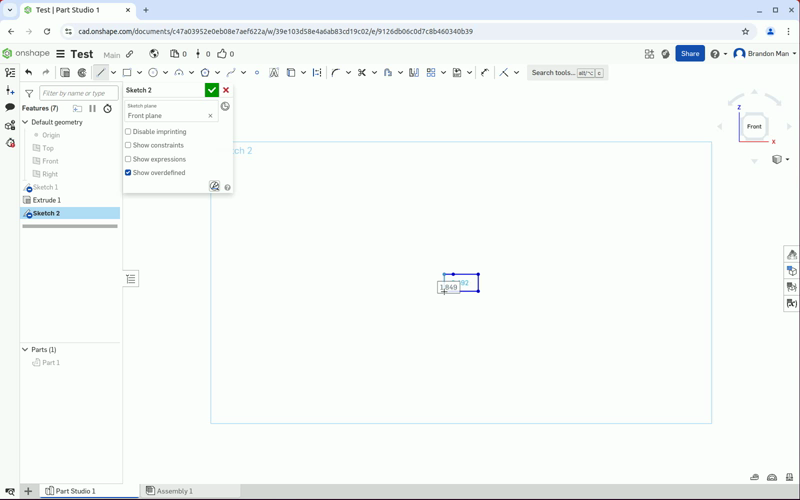
key(esc)
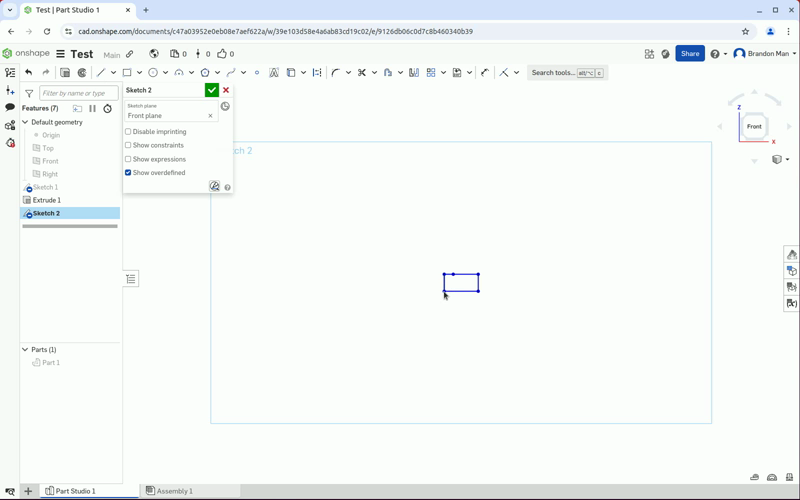
mouse_move(476, 279)
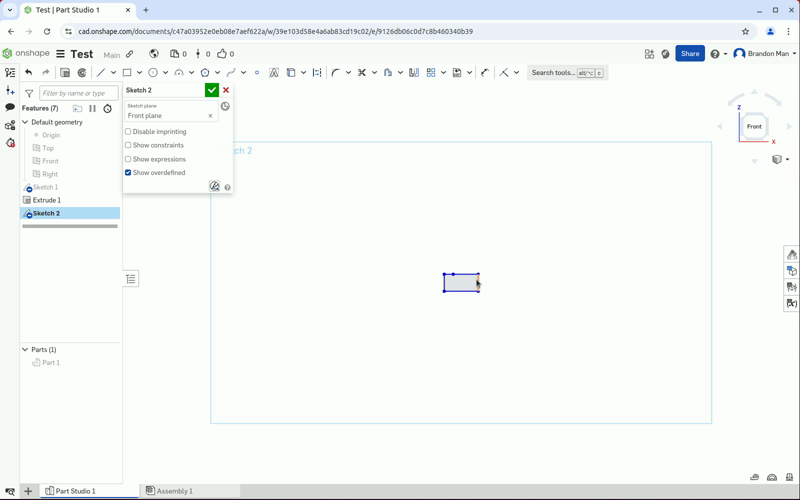
scroll(6)
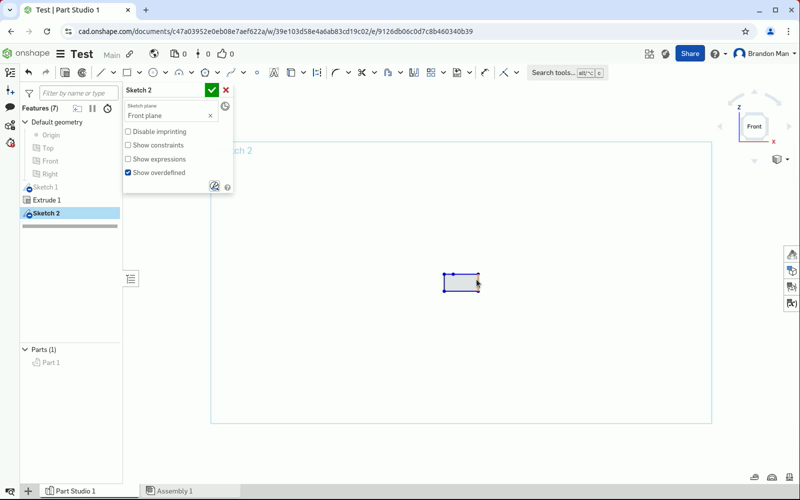
scroll(6)
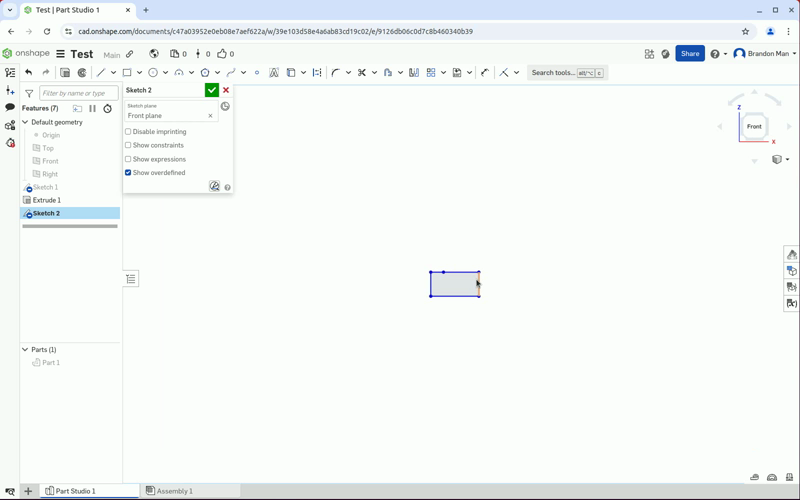
scroll(6)
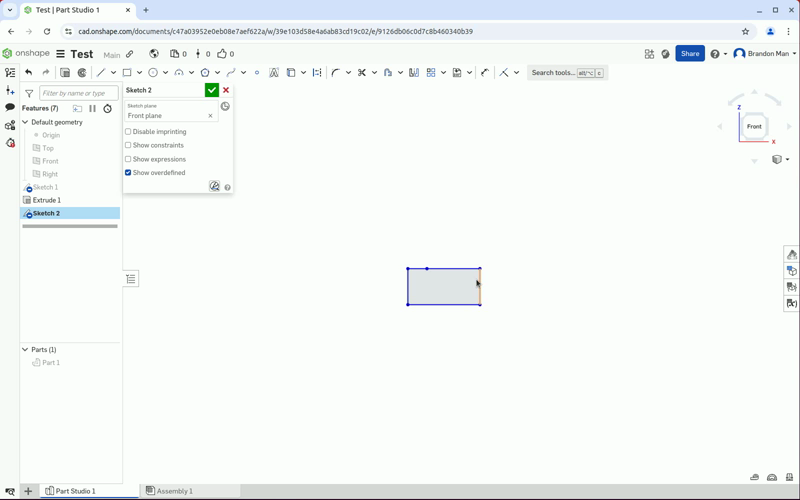
scroll(6)
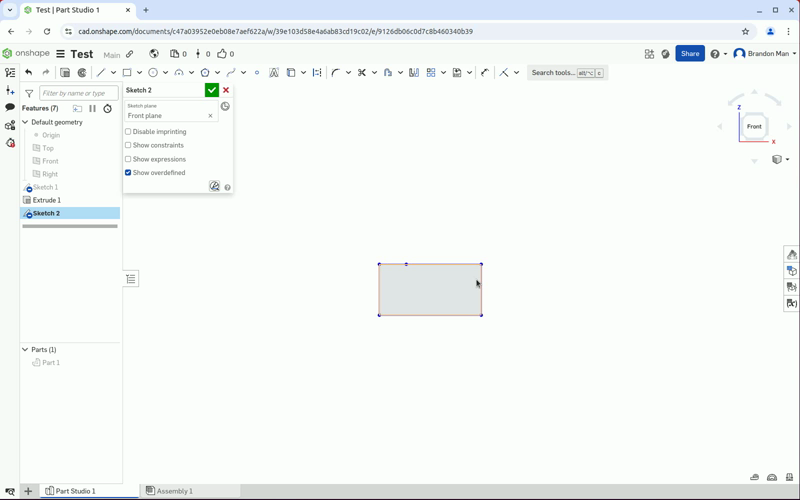
scroll(6)
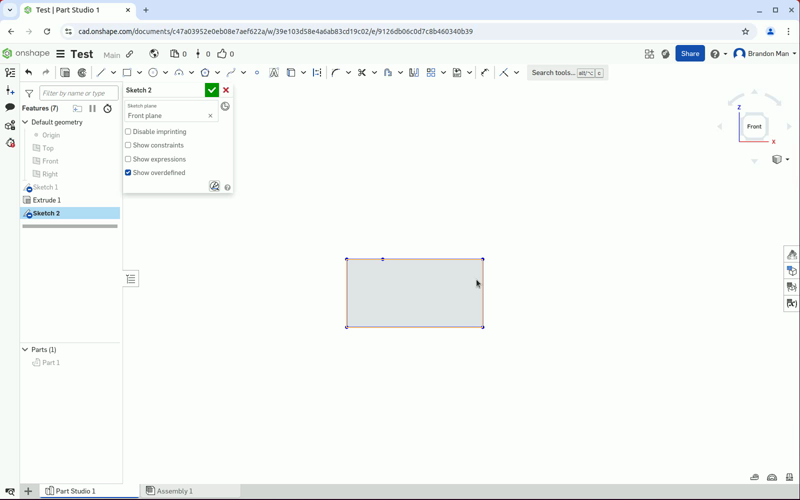
scroll(6)
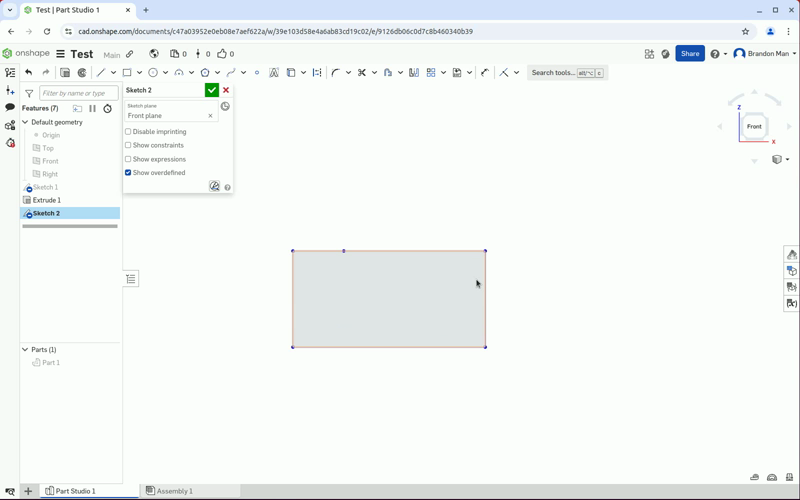
scroll(6)
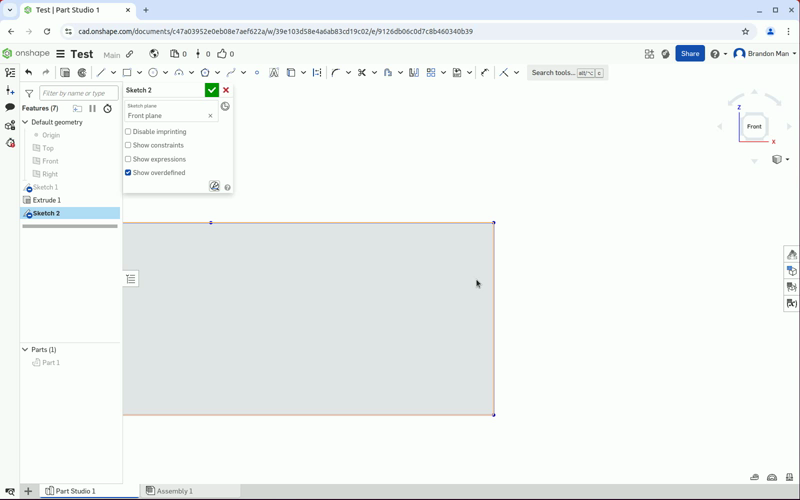
click(476, 279)
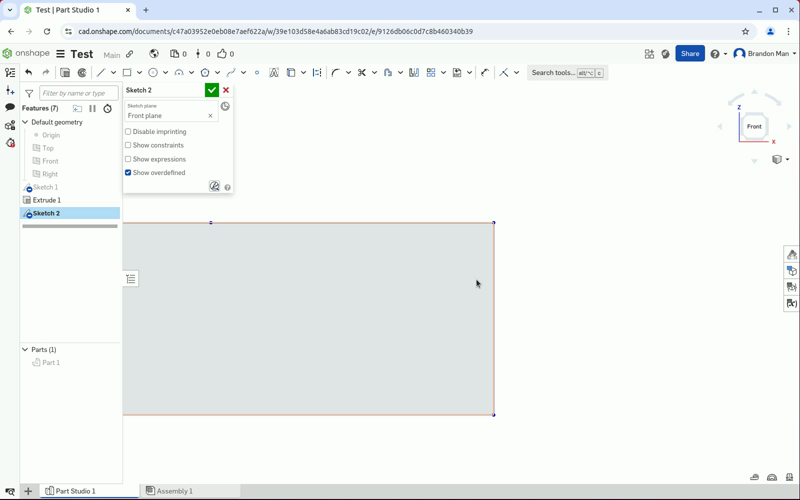
scroll(-6)
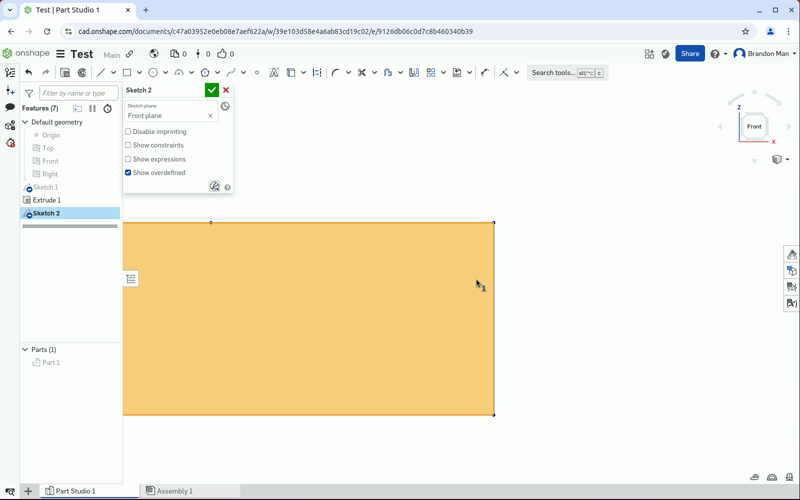
scroll(-6)
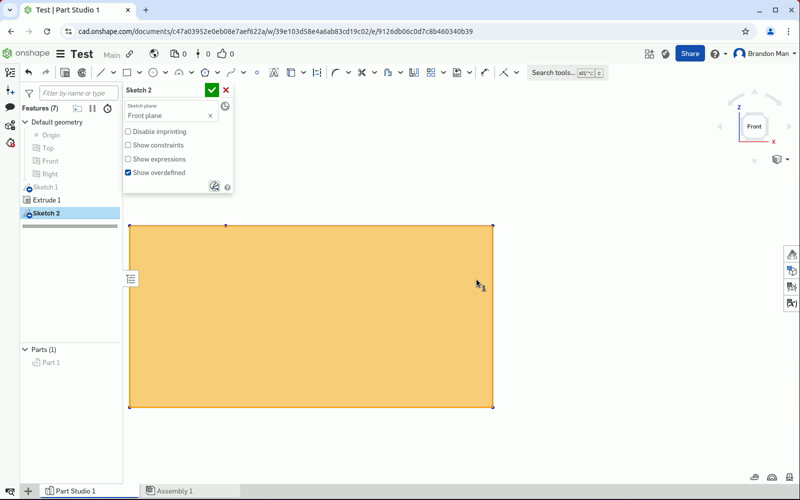
scroll(-6)
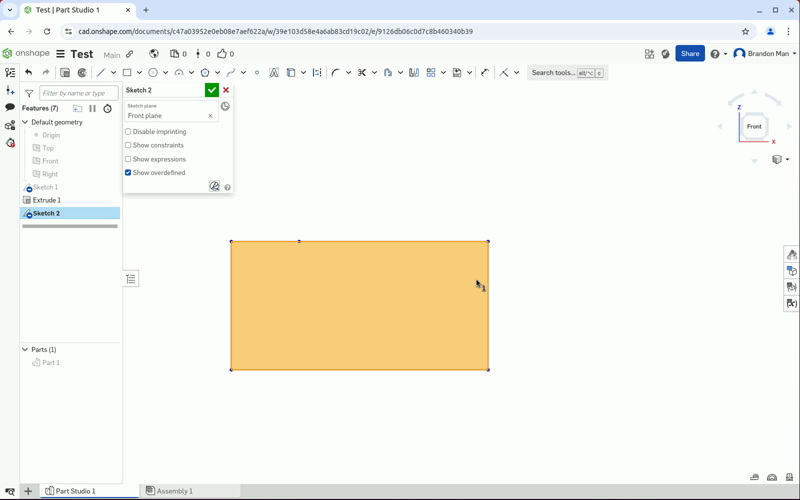
scroll(-6)
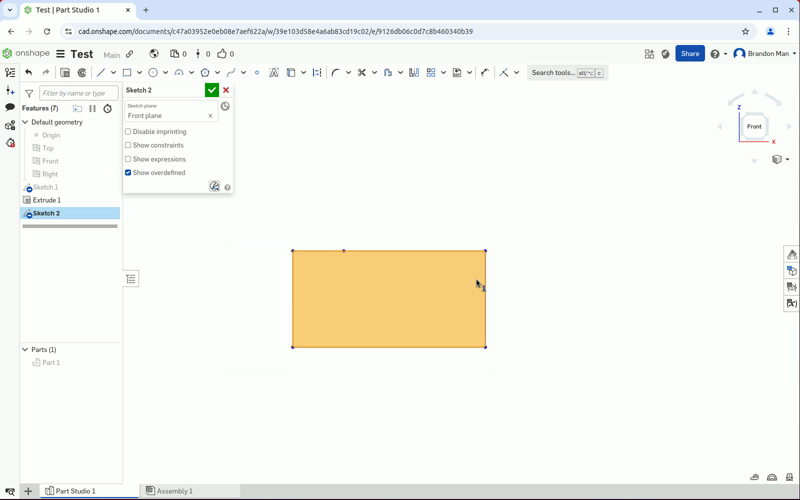
scroll(-6)
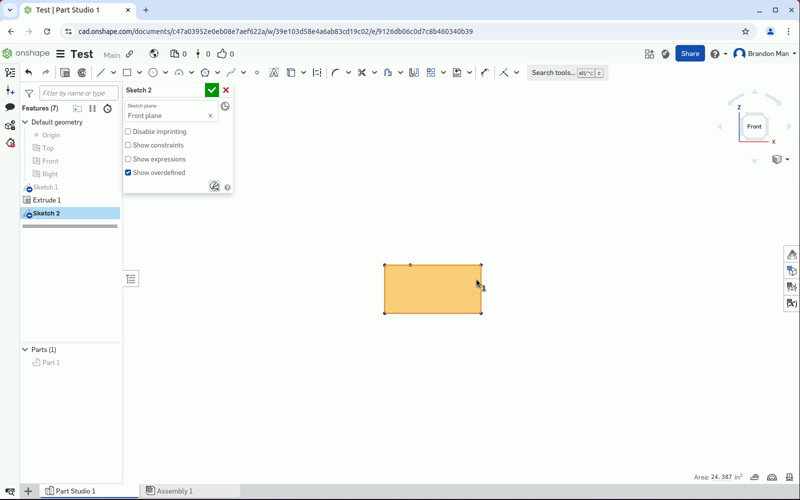
scroll(-6)
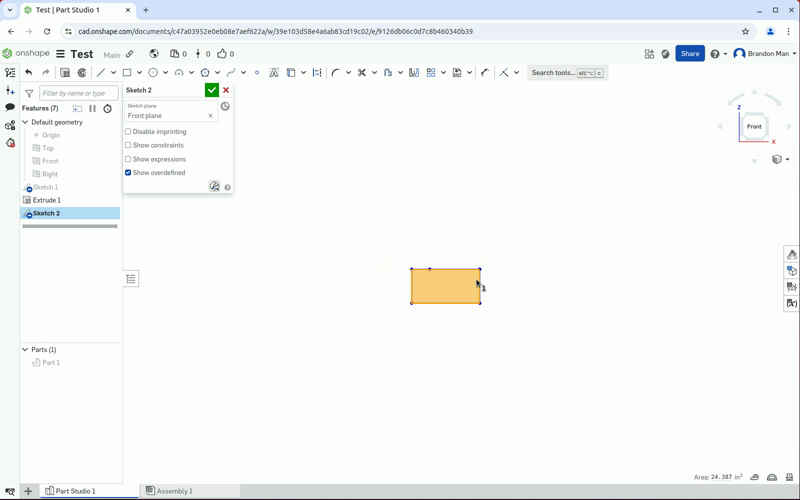
scroll(-6)
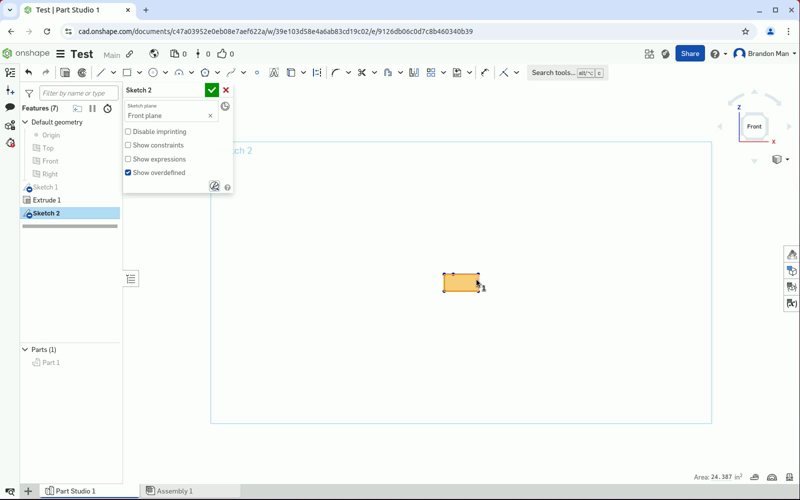
mouse_move(73, 352)
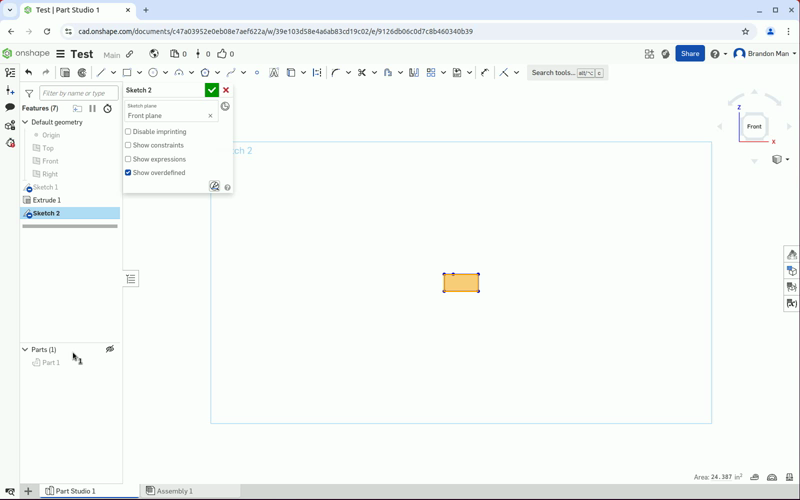
key(shift+y)
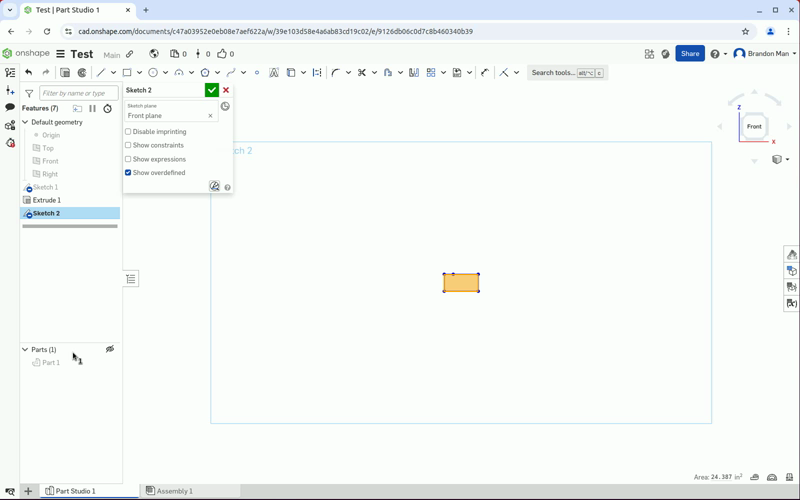
key(shift+e)
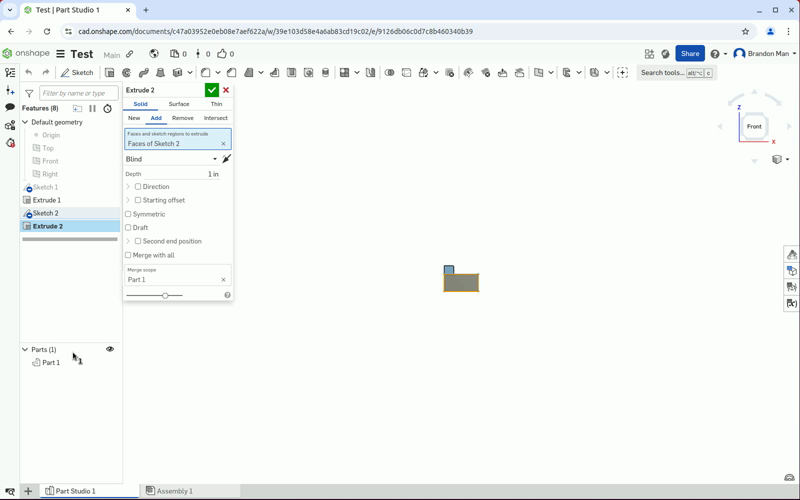
mouse_move(143, 106)
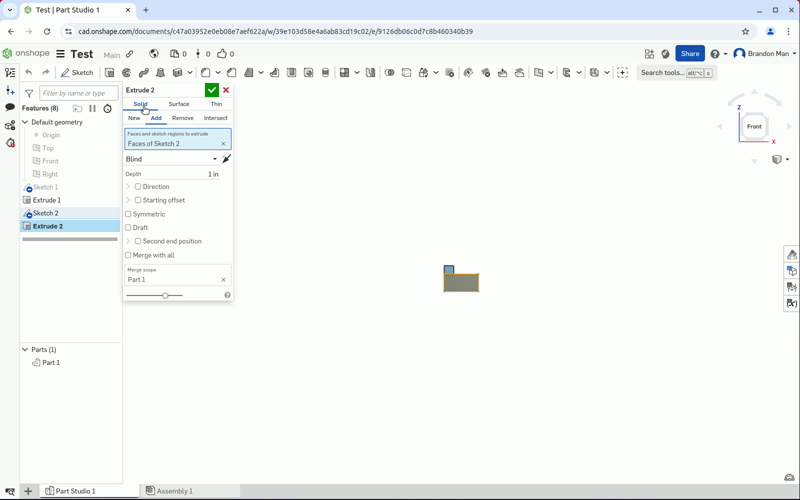
click(143, 106)
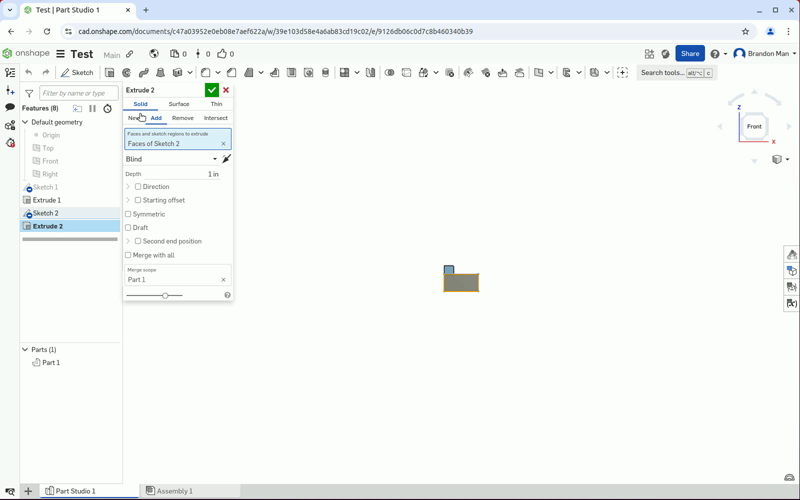
mouse_move(137, 120)
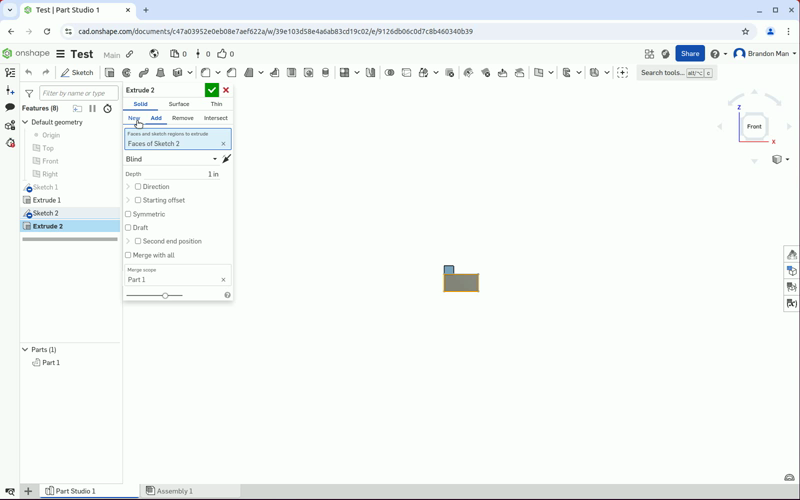
click(137, 120)
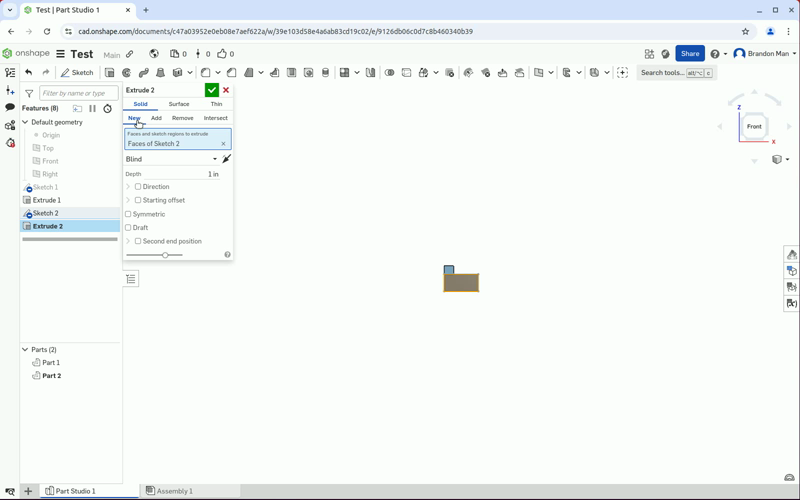
key(tab, 4)
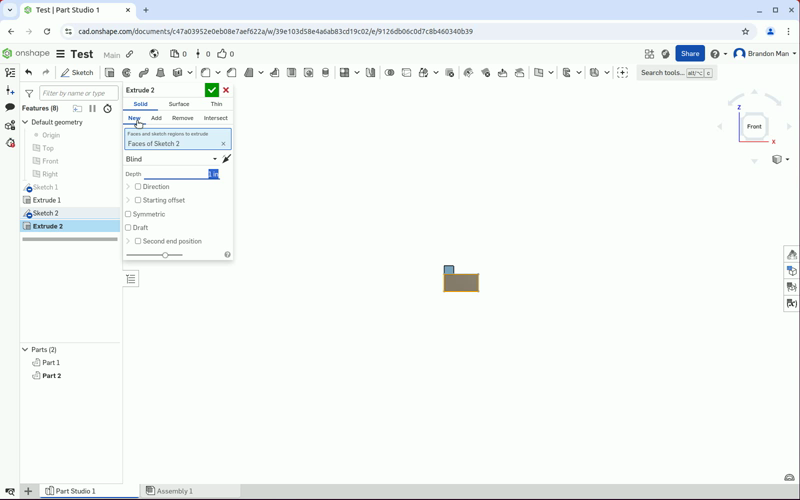
text(46.216)
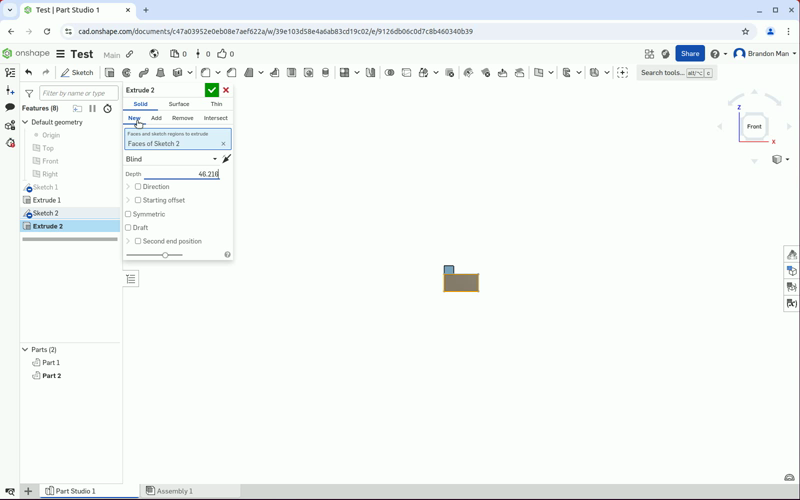
key(tab, 3)
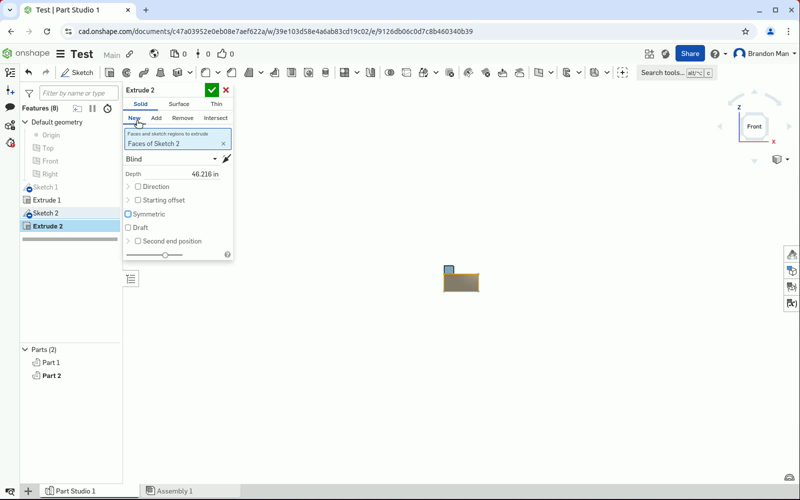
key(space)
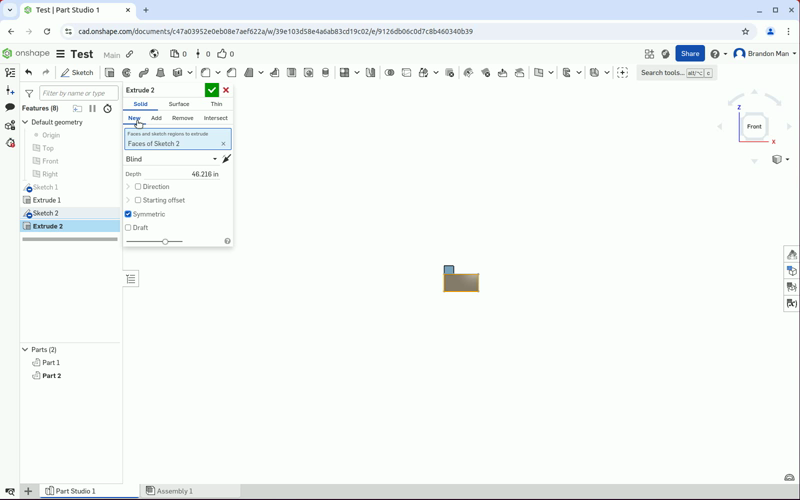
key(enter)
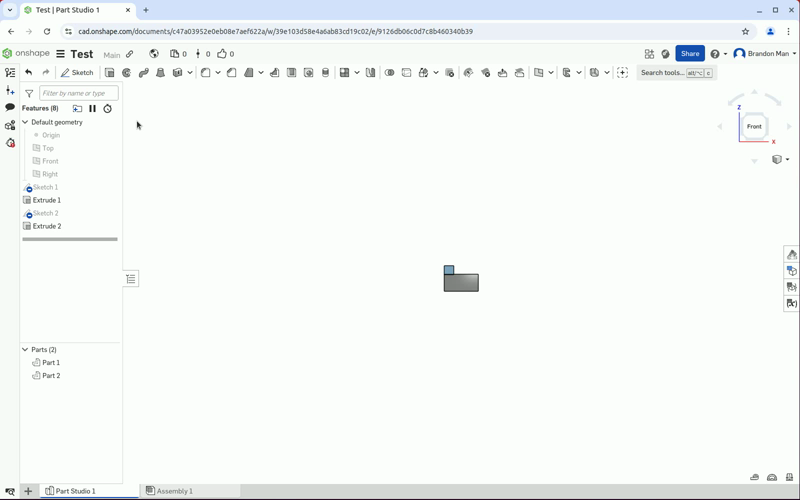
key(shift+h)
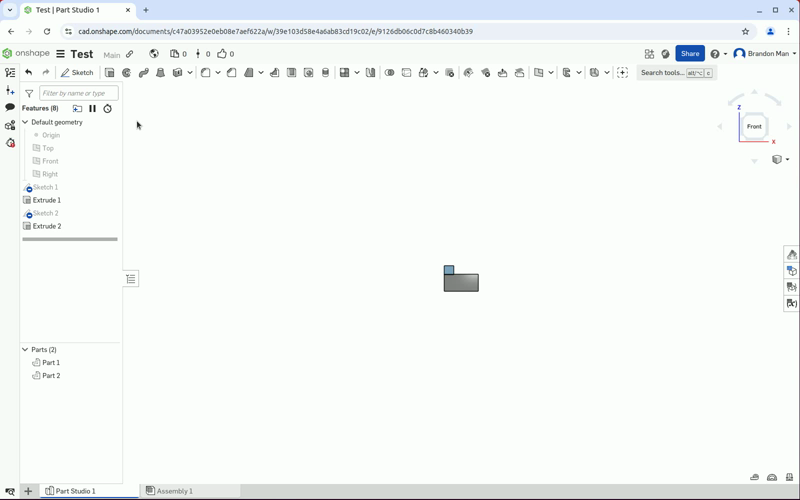
key(shift+h)
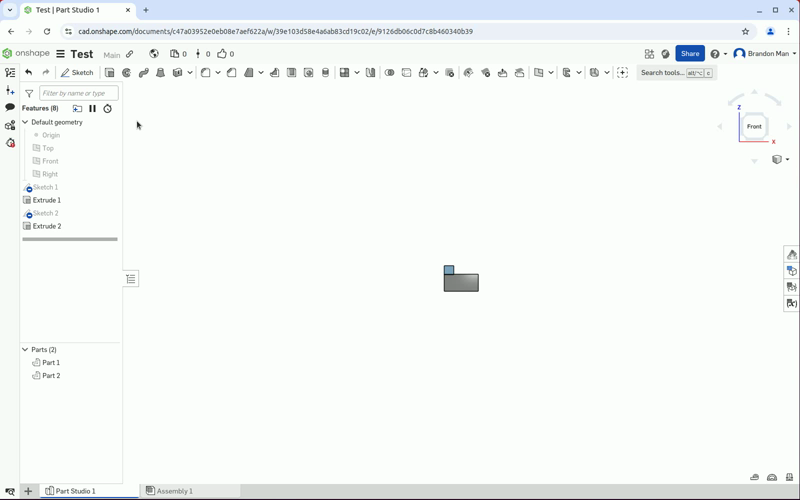
key(shift+7)
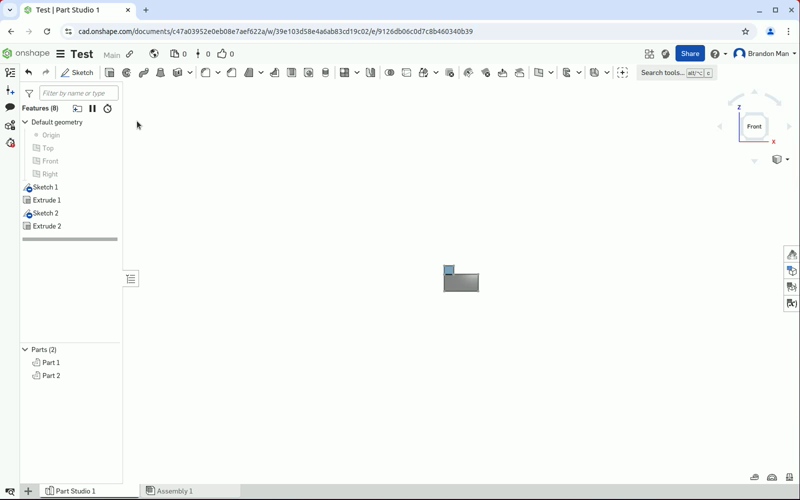
key(left, 2)
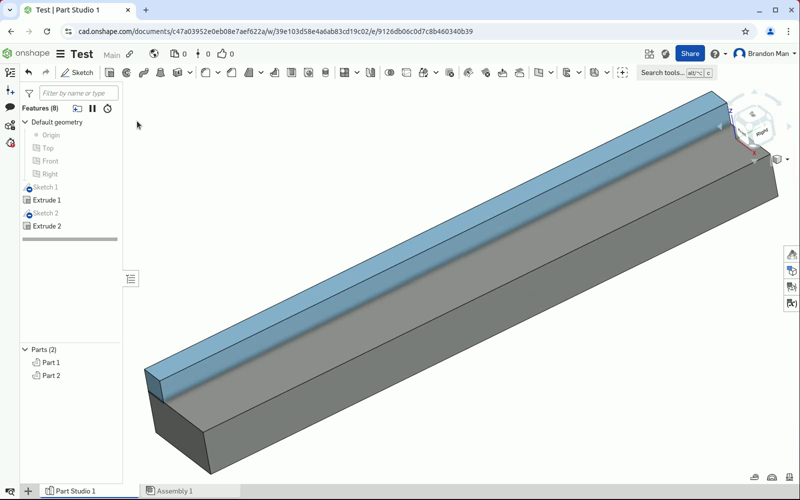
key(down, 2)
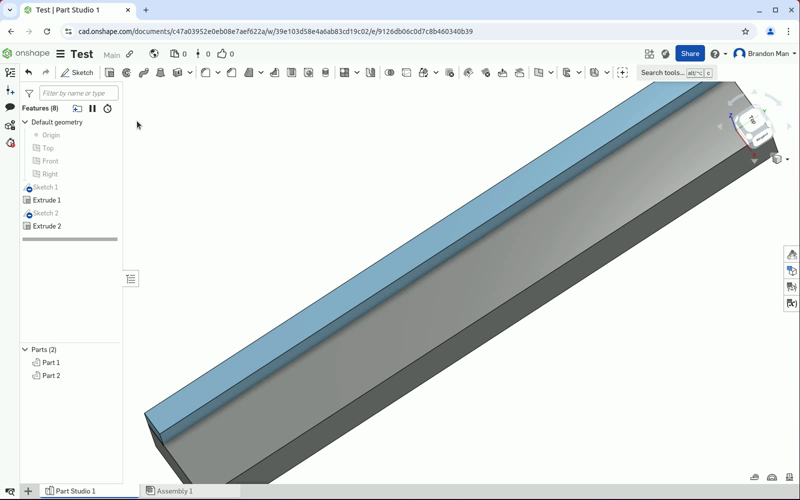
key(up, 2)
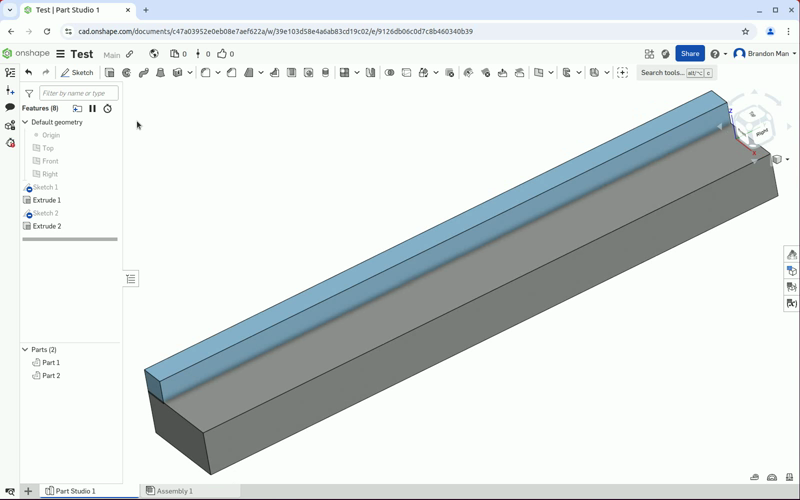
key(right, 2)
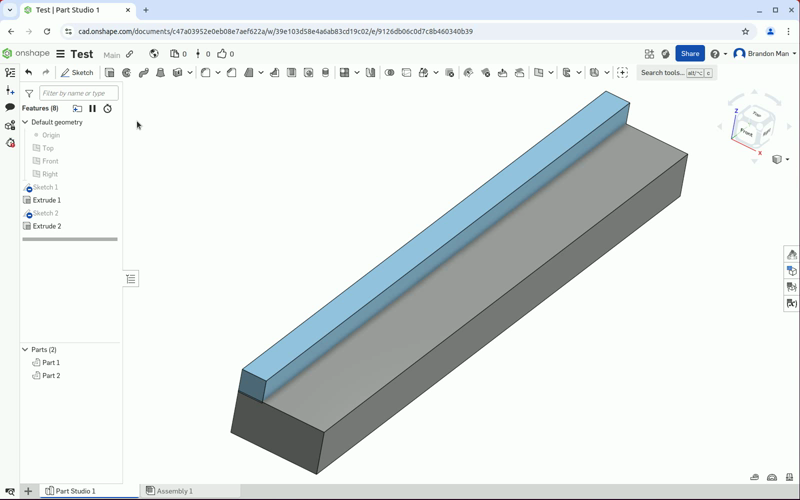
mouse_move(73, 189)
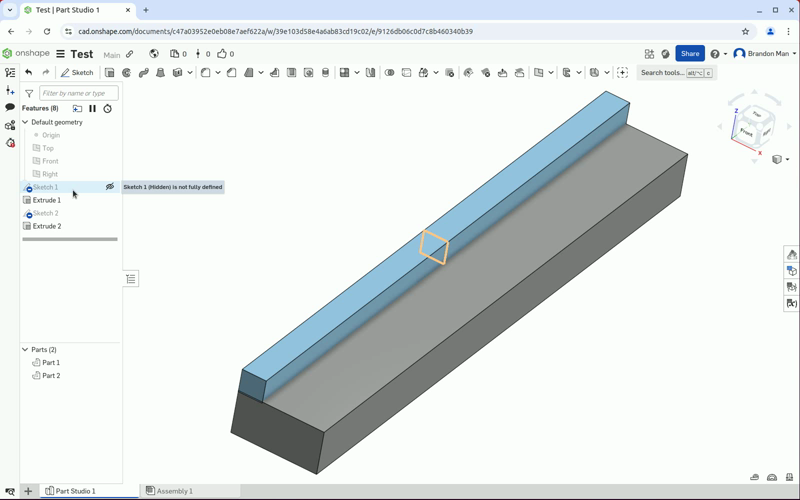
click(73, 189)